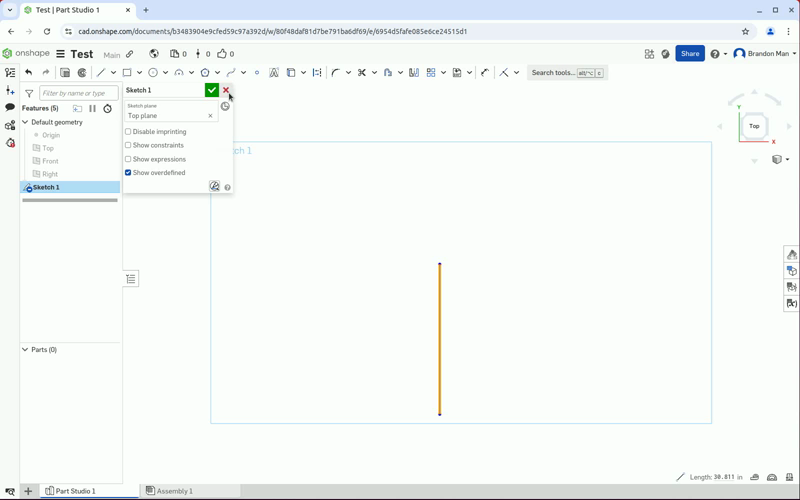
key(shift+h)
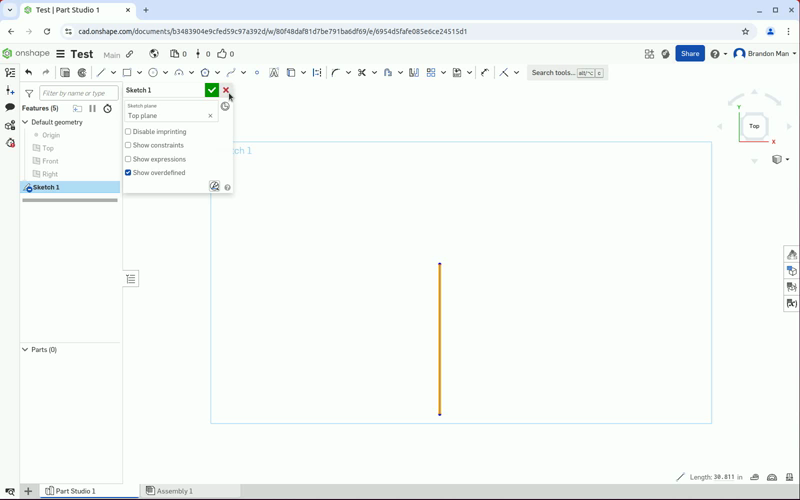
key(shift+s)
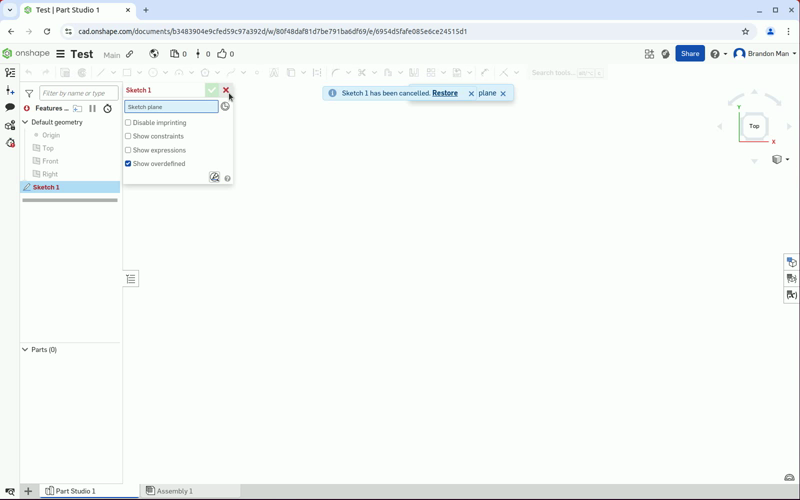
mouse_move(73, 150)
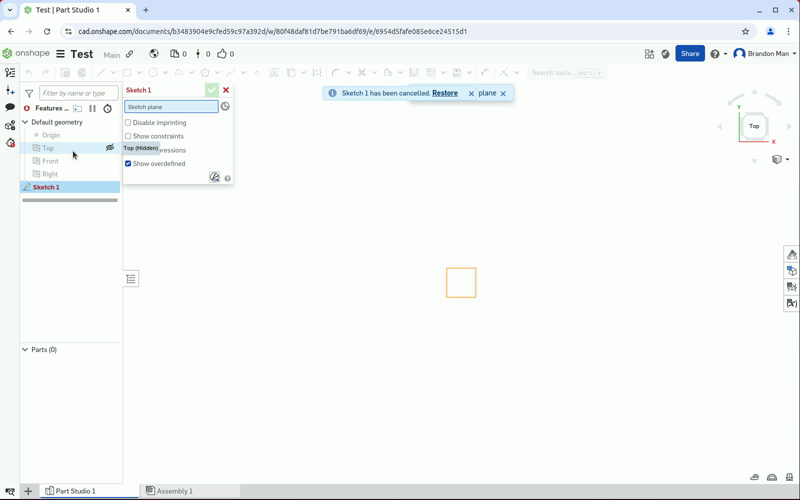
click(73, 150)
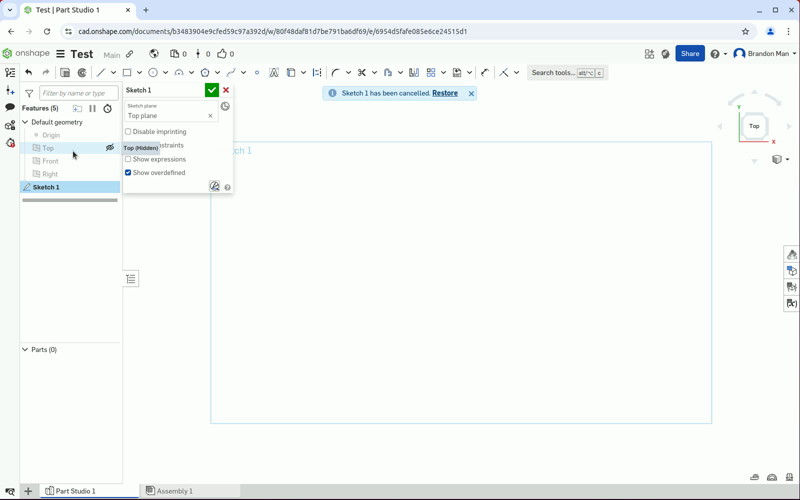
mouse_move(73, 352)
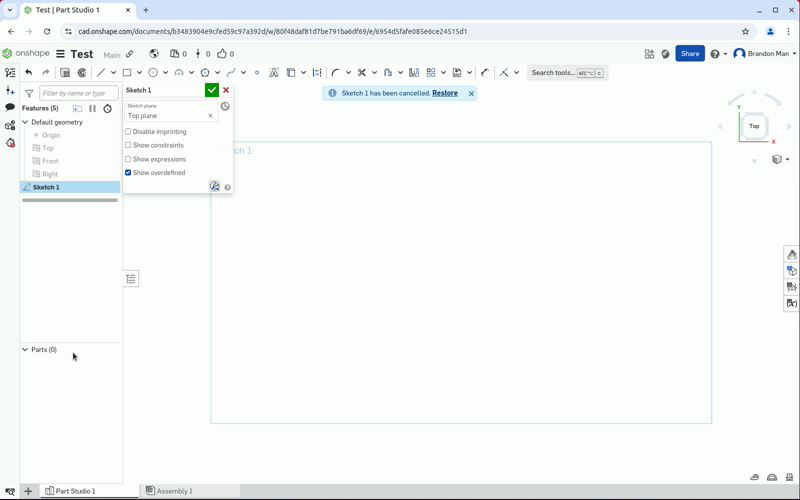
key(y)
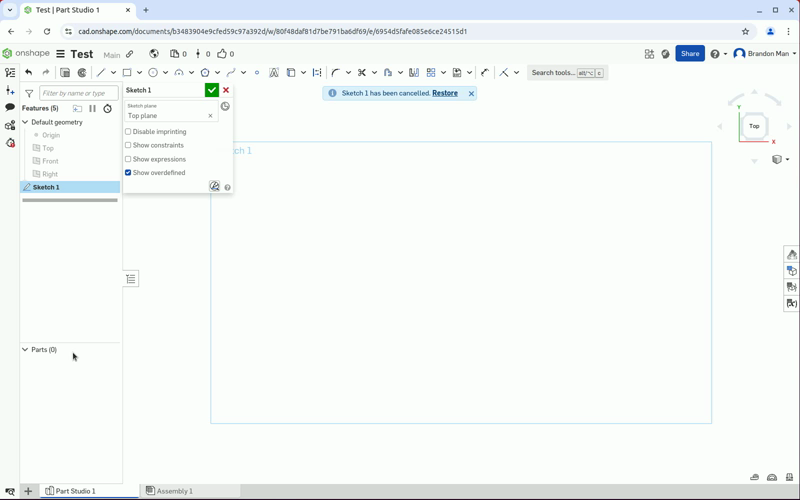
key(l)
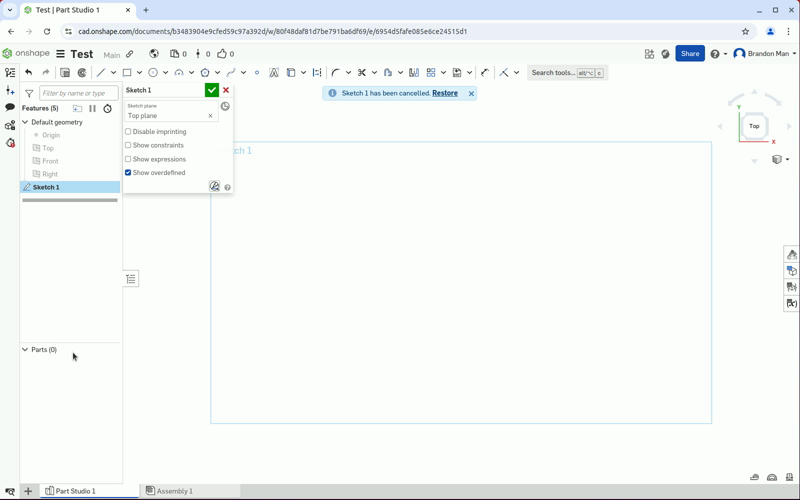
key_down(shift)
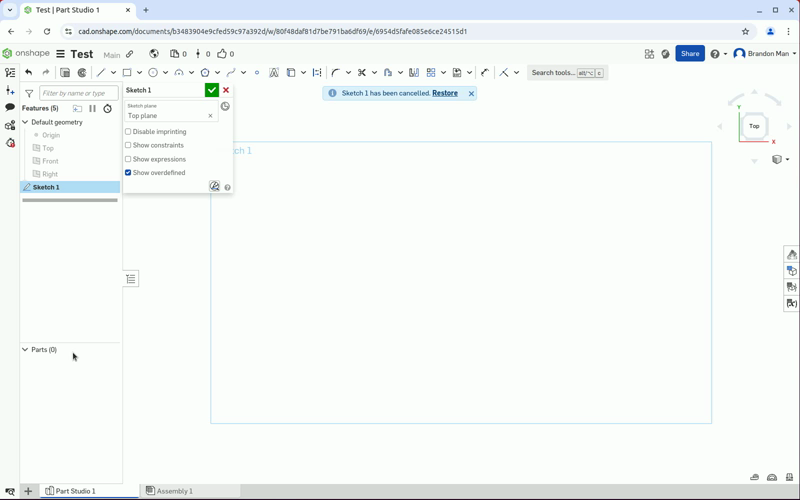
mouse_move(437, 306)
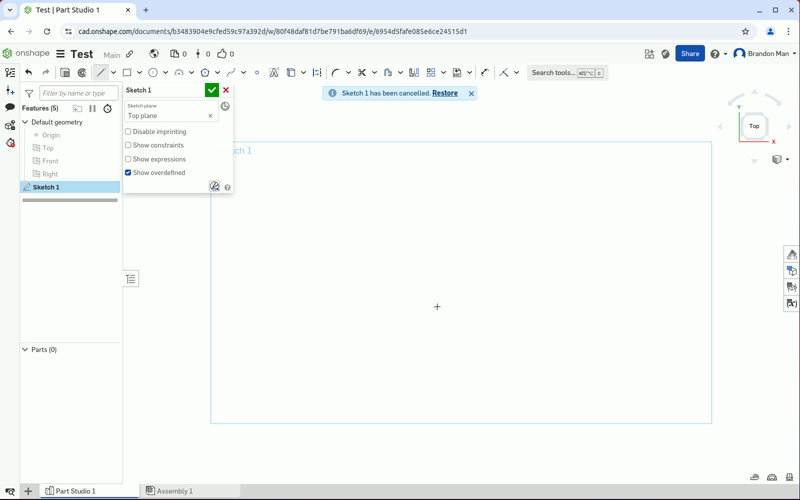
click(437, 306)
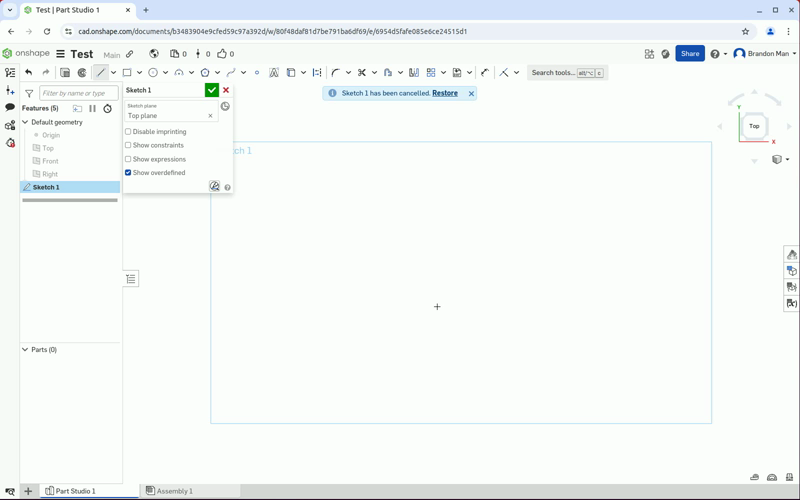
key_up(shift)
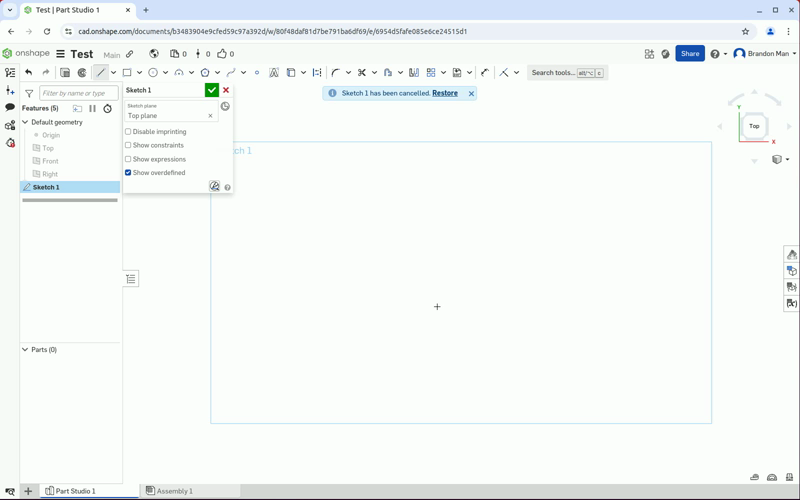
key_down(shift)
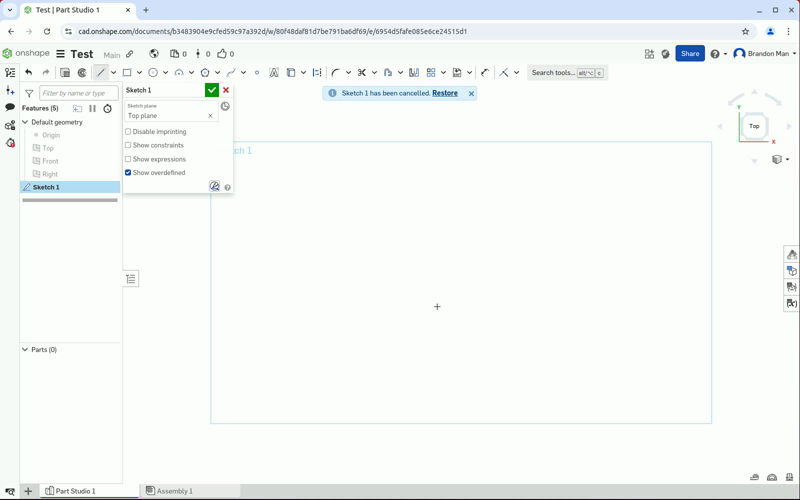
mouse_move(467, 306)
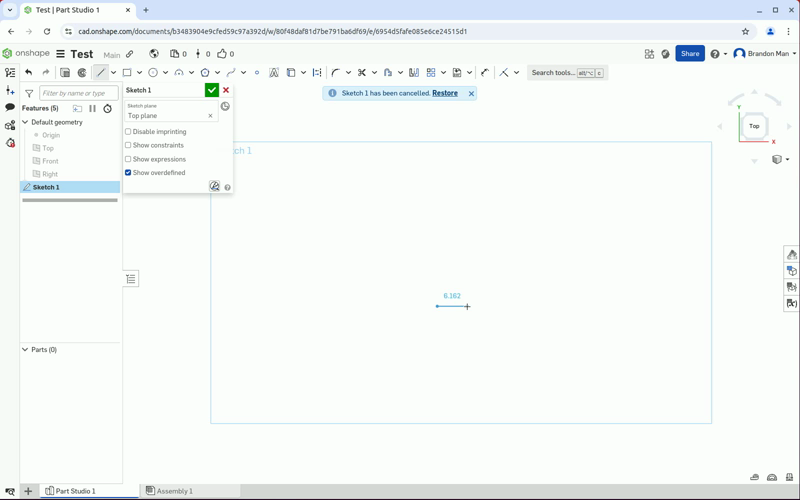
mouse_move(484, 306)
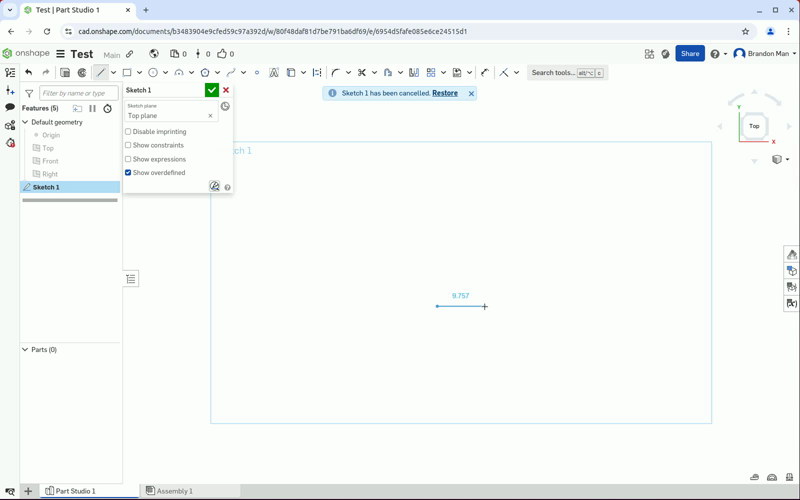
click(484, 306)
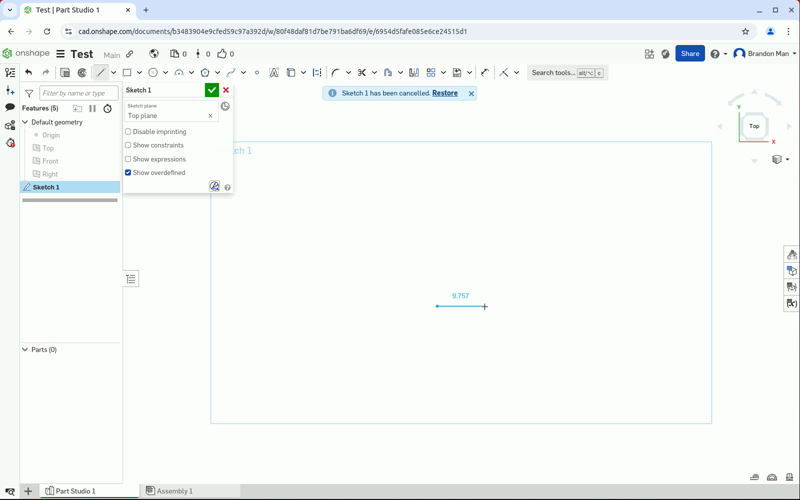
key_up(shift)
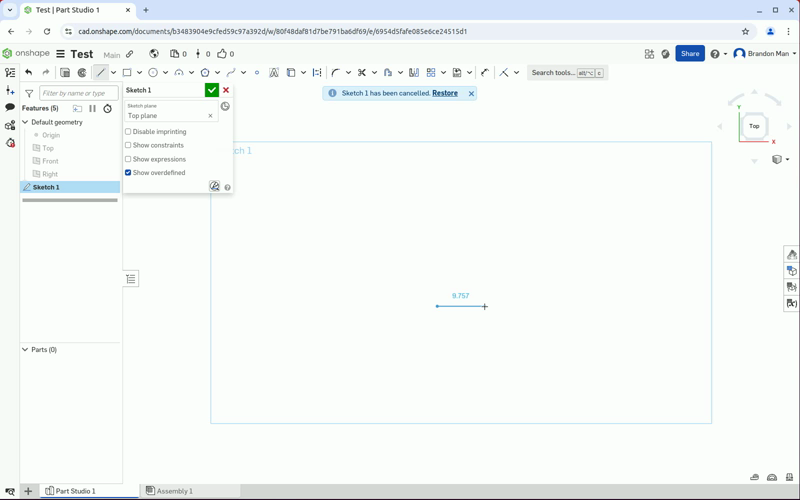
key_down(shift)
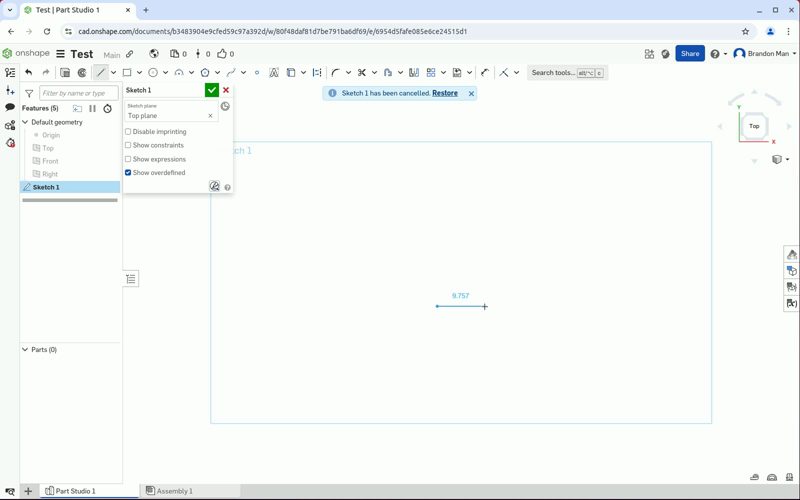
mouse_move(514, 306)
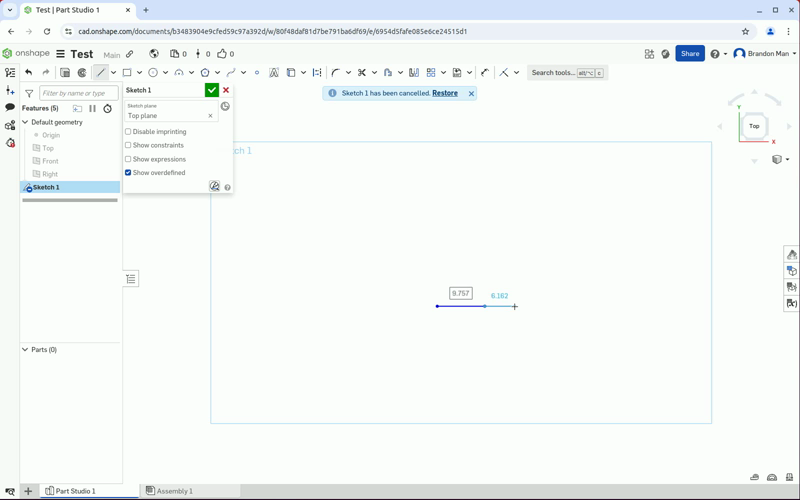
mouse_move(484, 258)
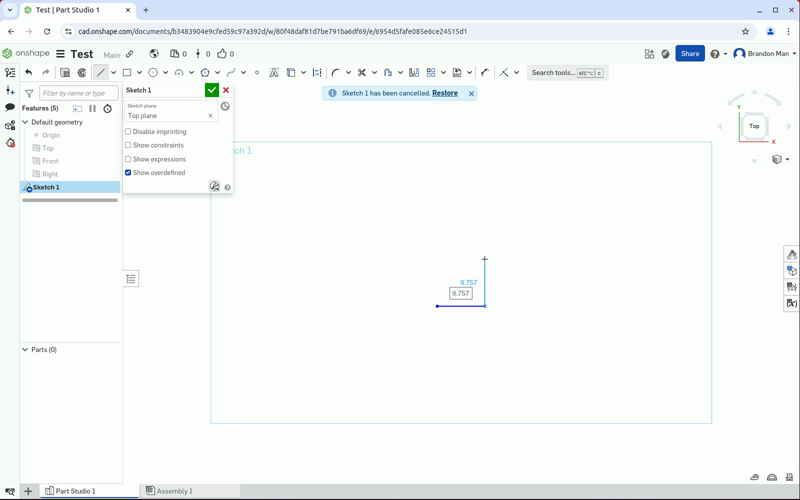
click(484, 258)
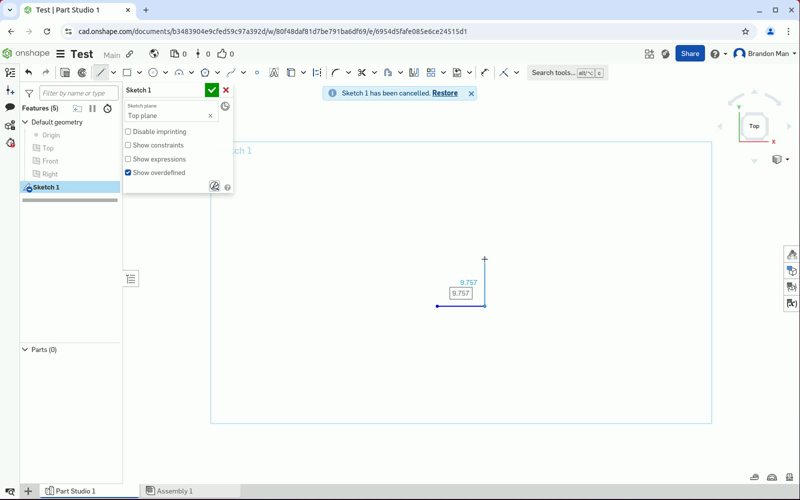
key_up(shift)
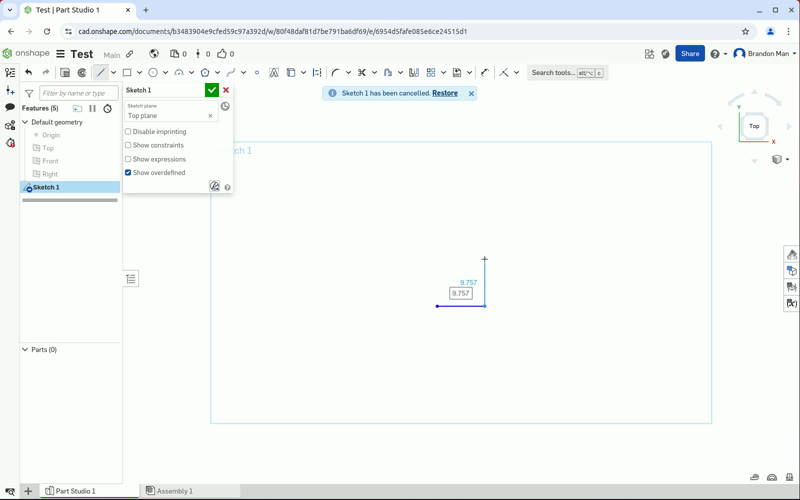
key_down(shift)
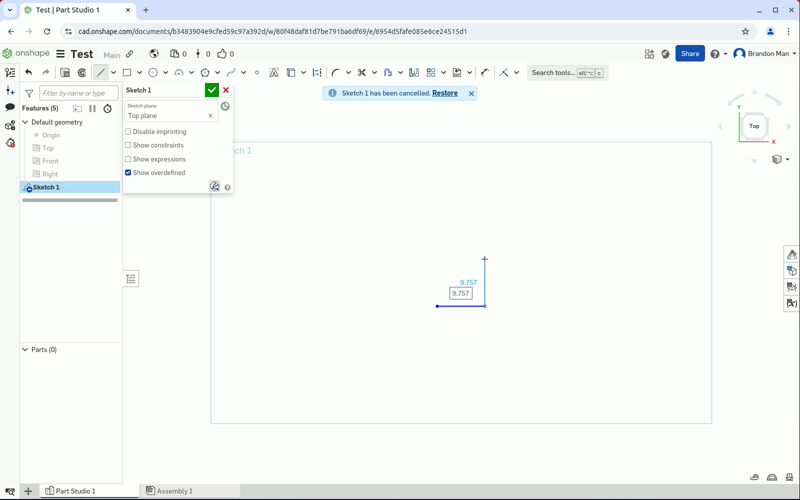
mouse_move(514, 258)
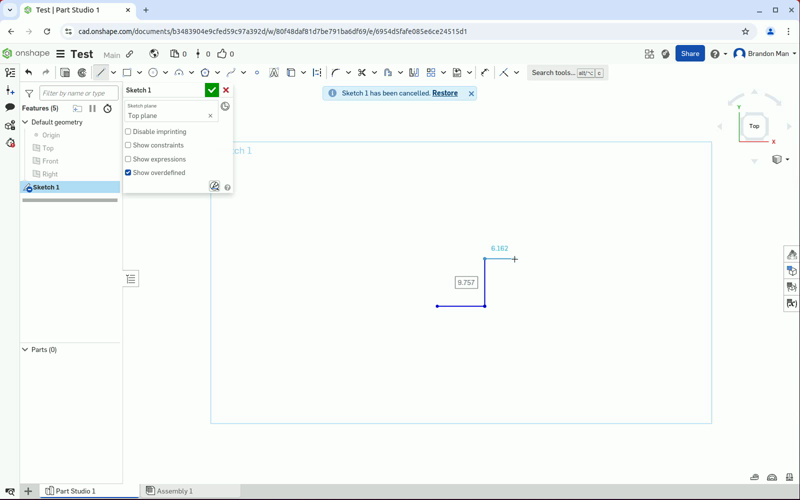
mouse_move(437, 258)
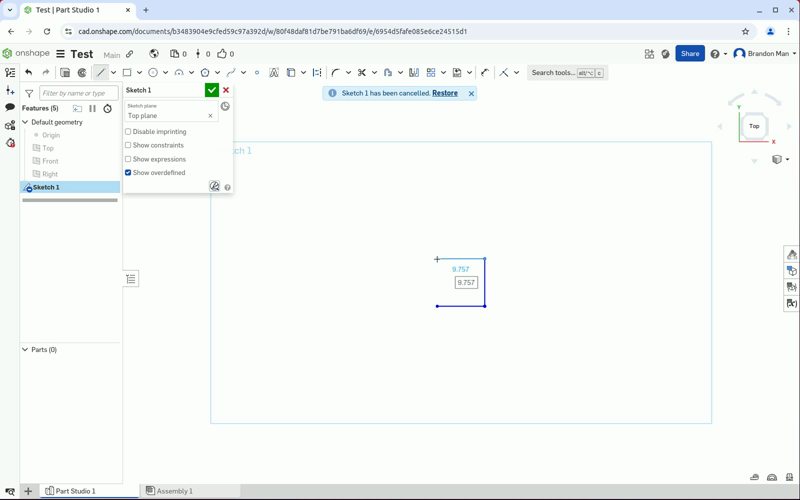
click(437, 258)
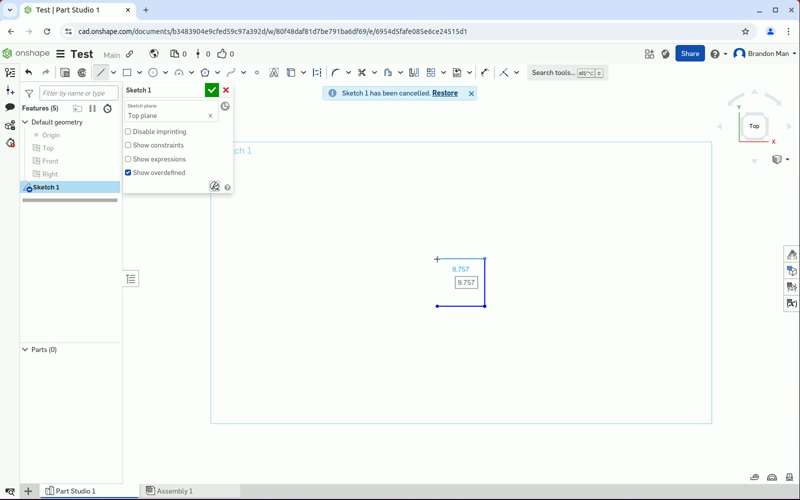
key_up(shift)
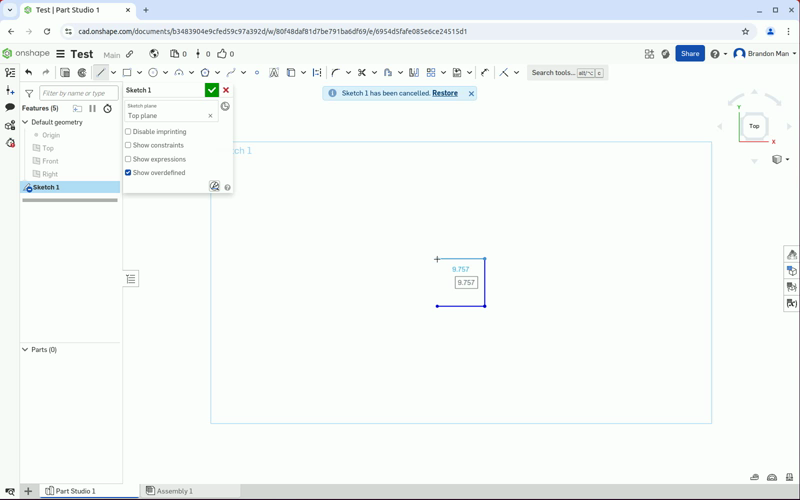
mouse_move(467, 258)
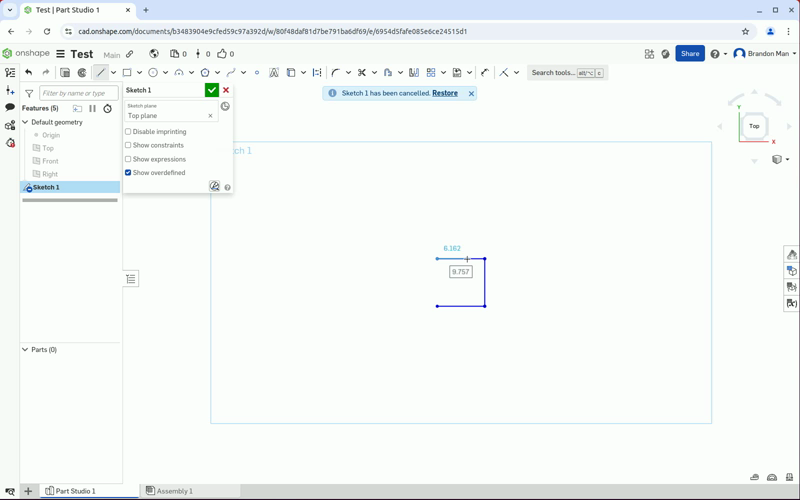
key_down(shift)
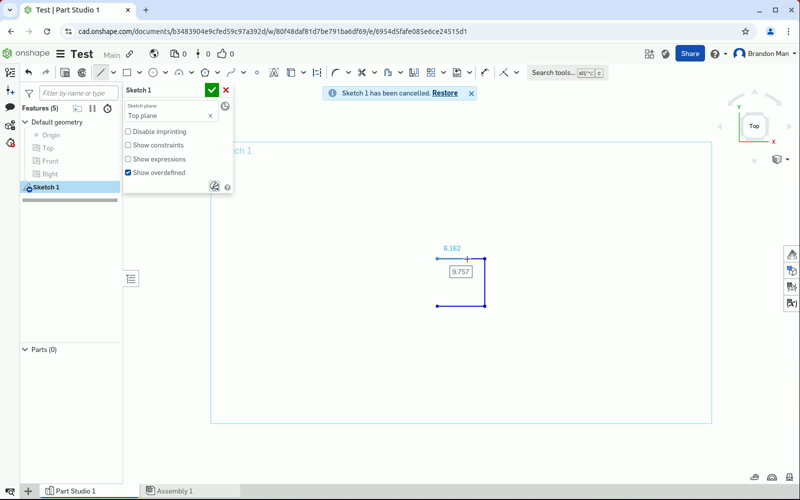
mouse_move(437, 306)
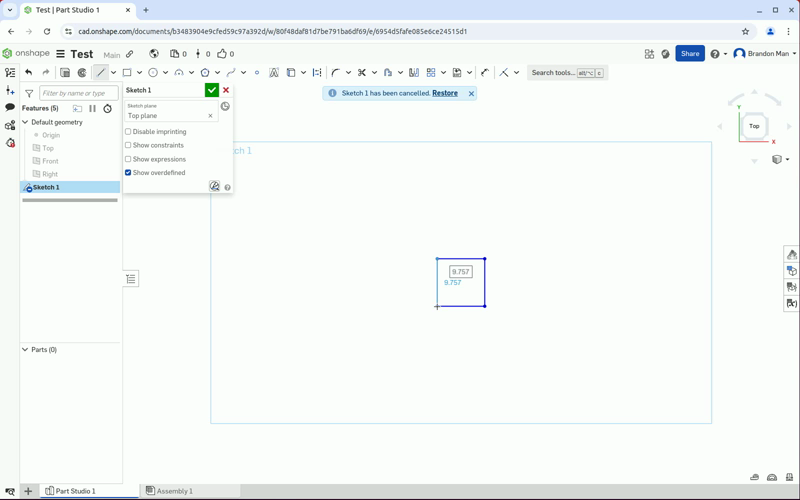
key_up(shift)
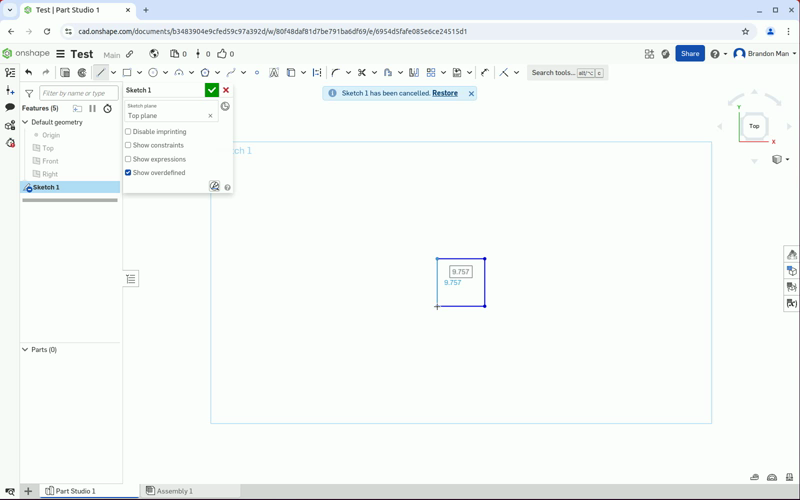
click(437, 306)
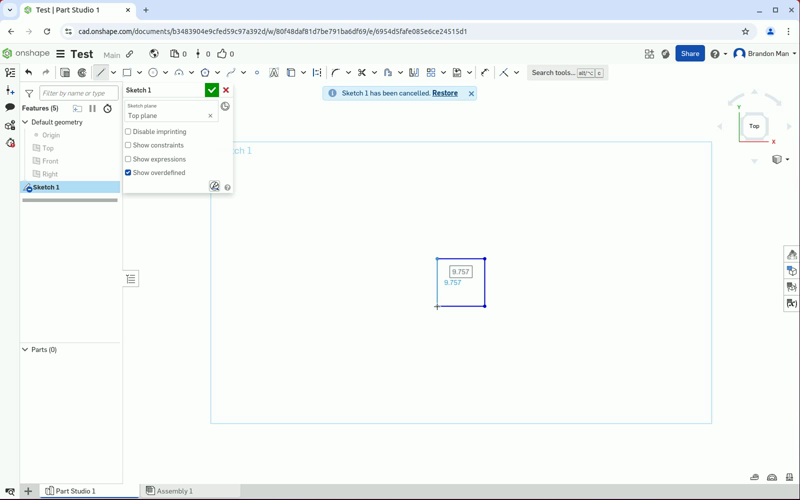
key(esc)
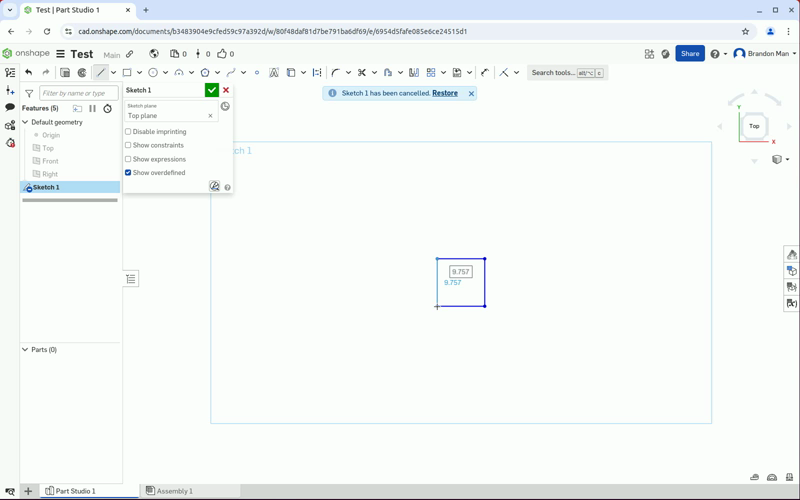
mouse_move(444, 270)
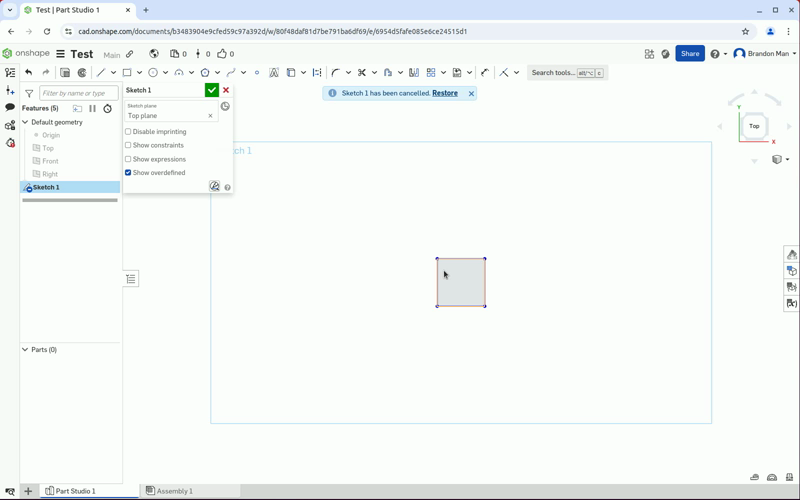
click(444, 270)
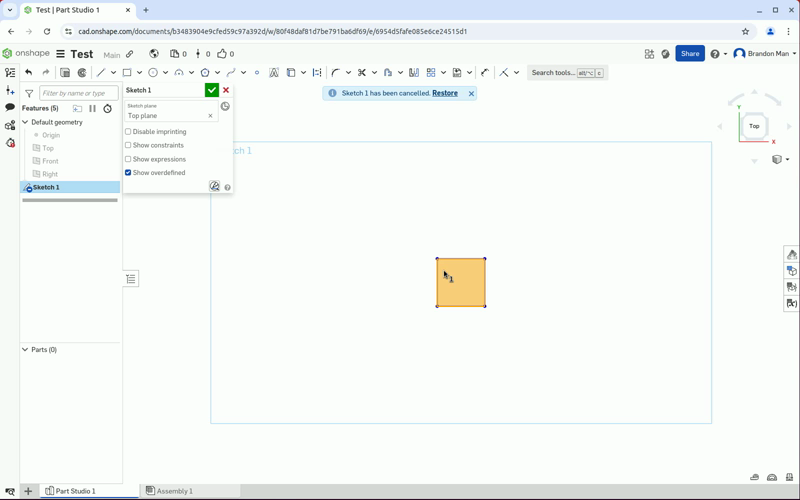
mouse_move(73, 352)
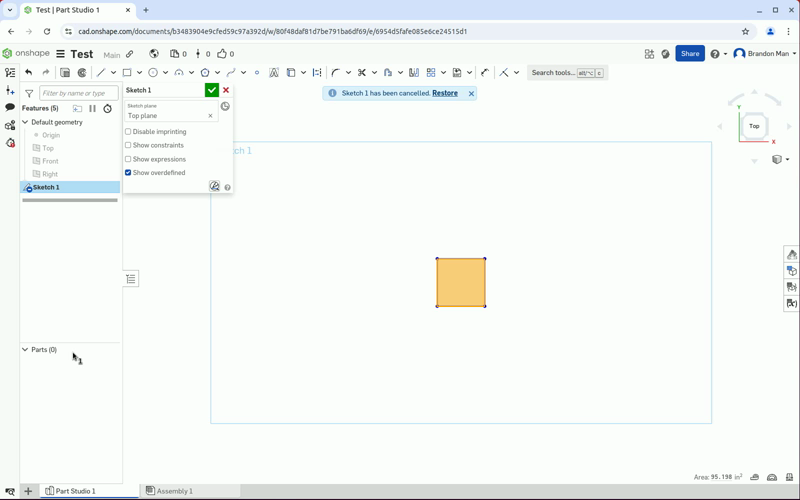
key(shift+y)
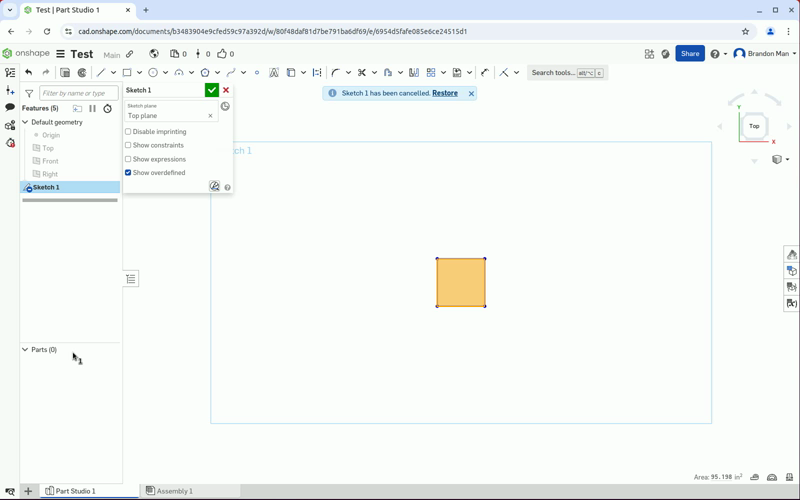
key(shift+e)
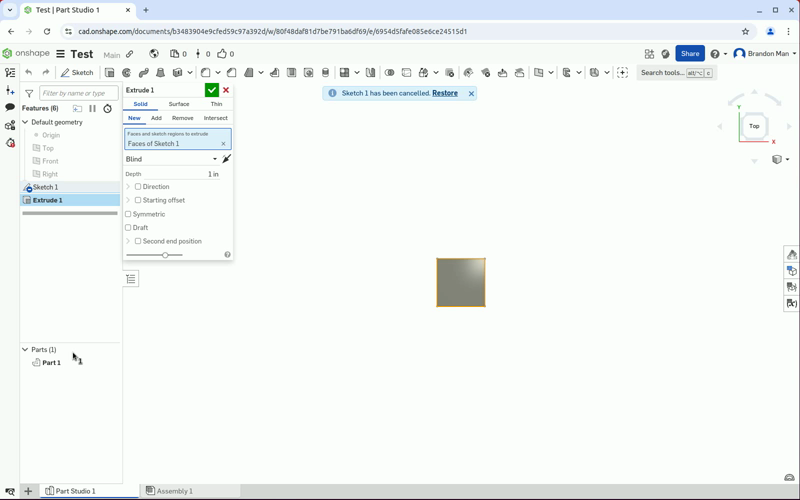
mouse_move(143, 106)
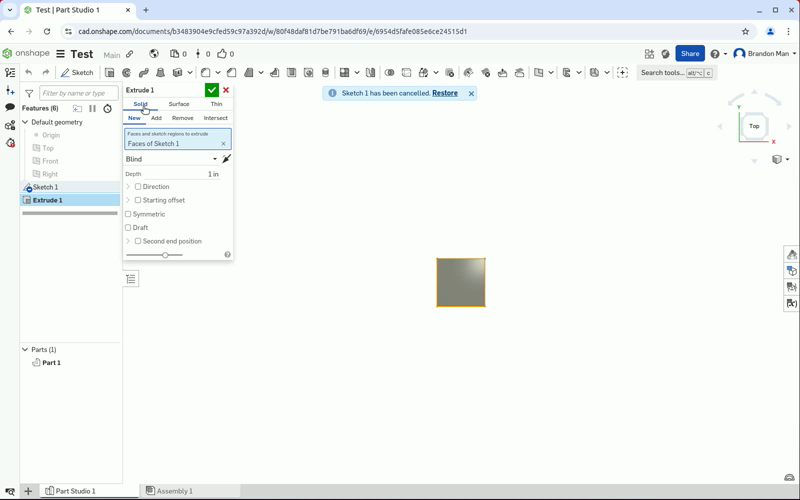
click(143, 106)
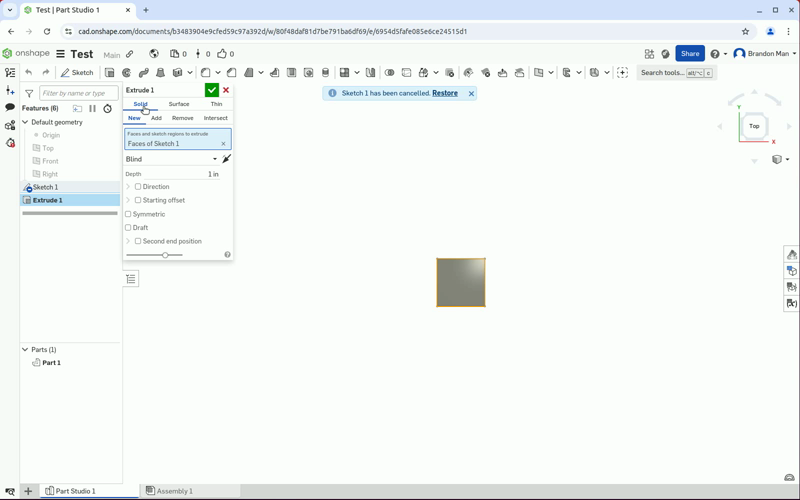
mouse_move(137, 120)
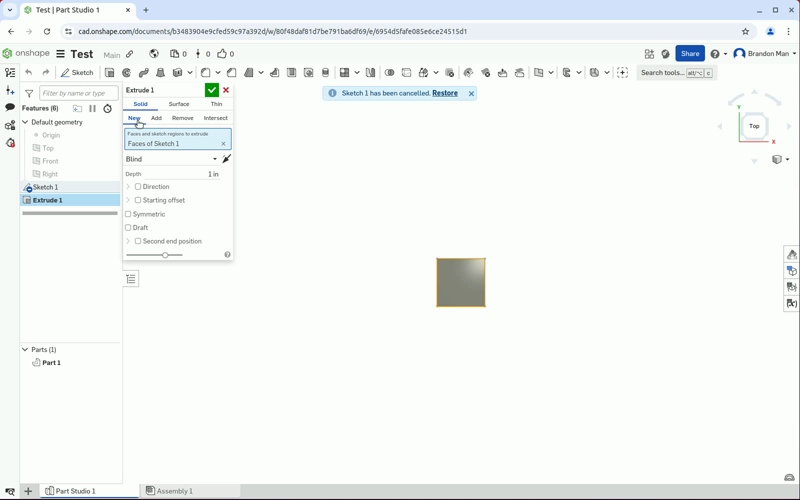
click(137, 120)
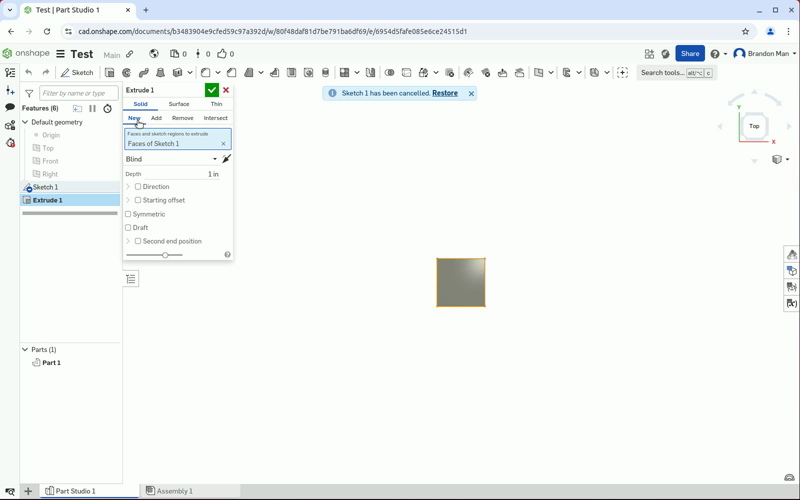
key(tab, 4)
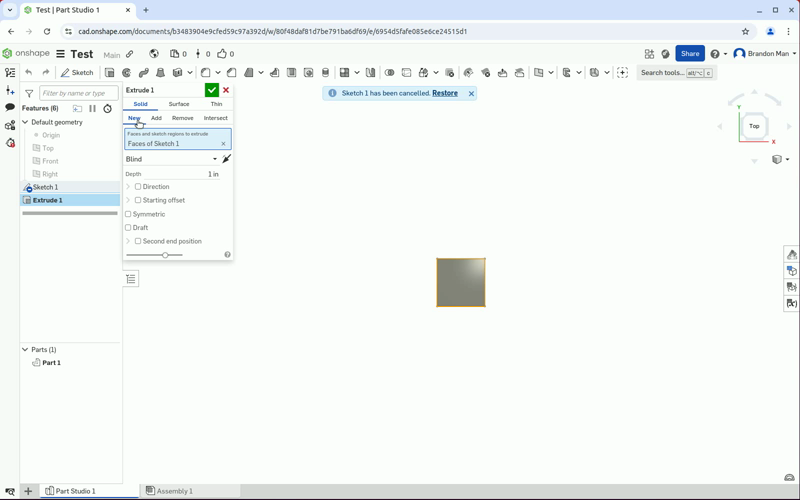
text(46.216)
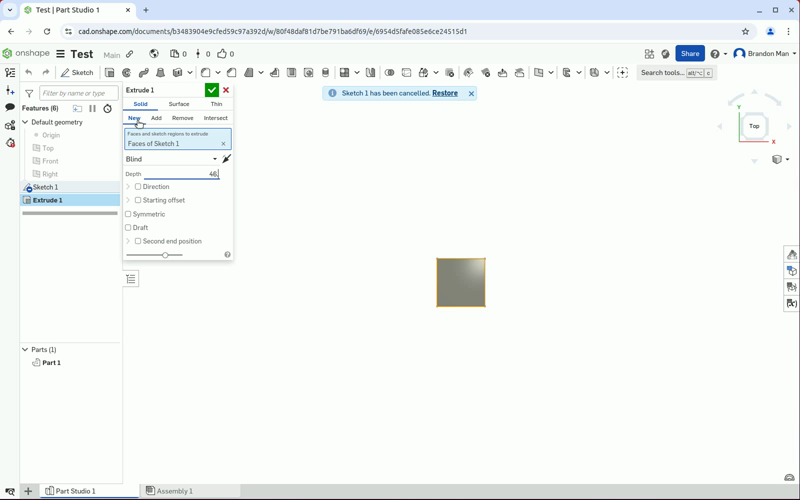
key(tab, 3)
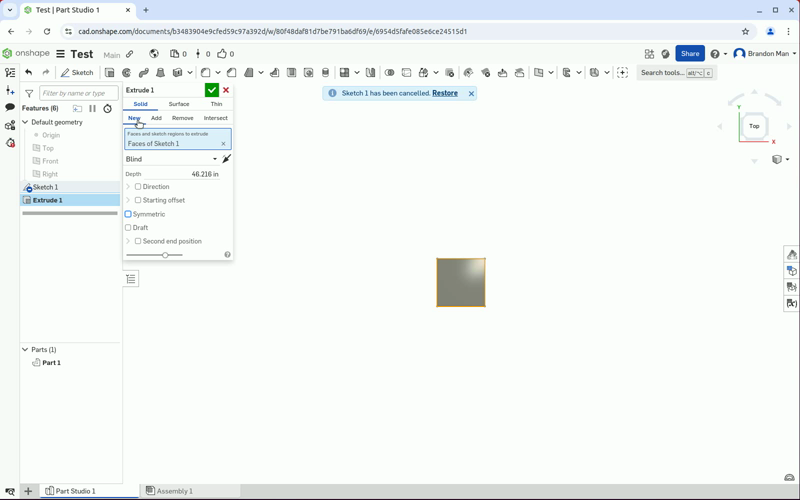
key(space)
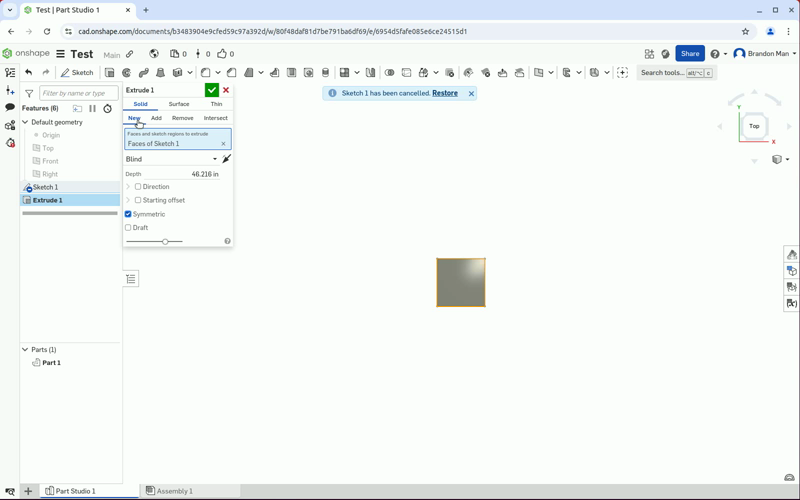
key(enter)
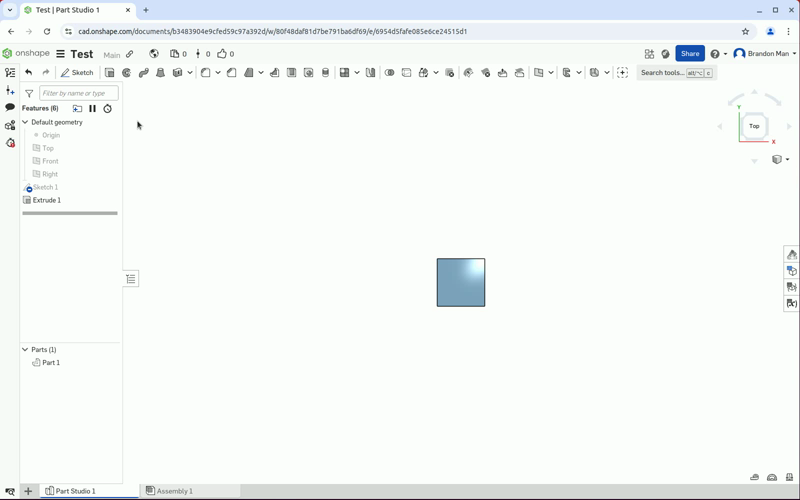
key(shift+h)
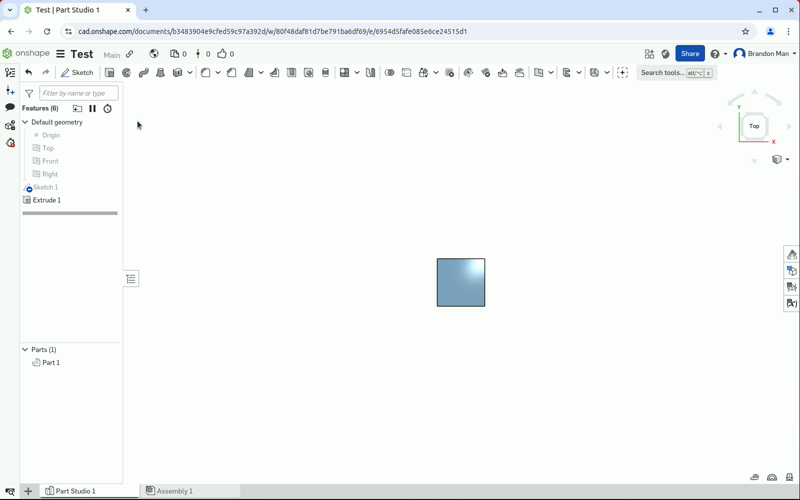
key(shift+h)
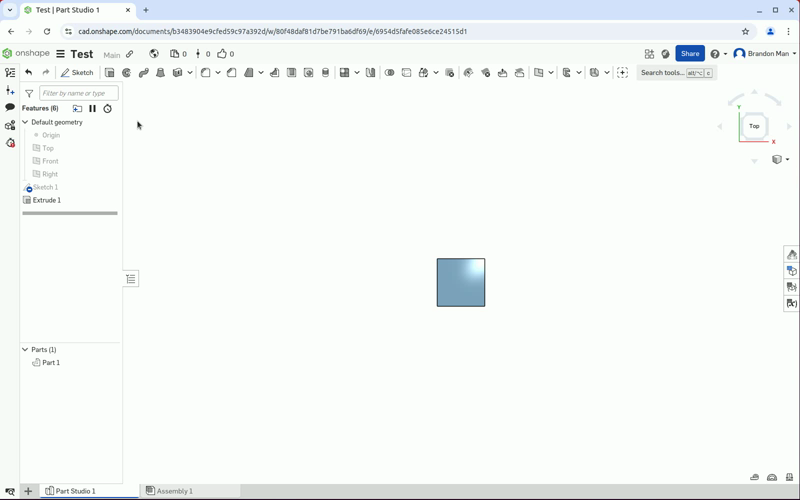
mouse_move(73, 189)
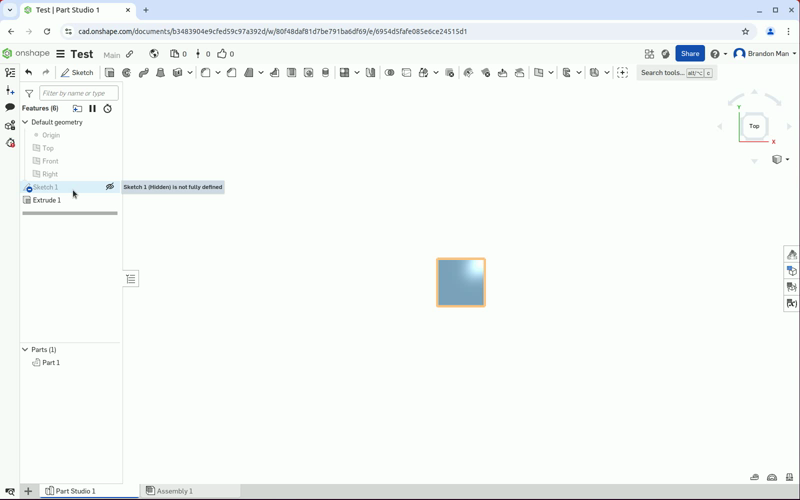
click(73, 189)
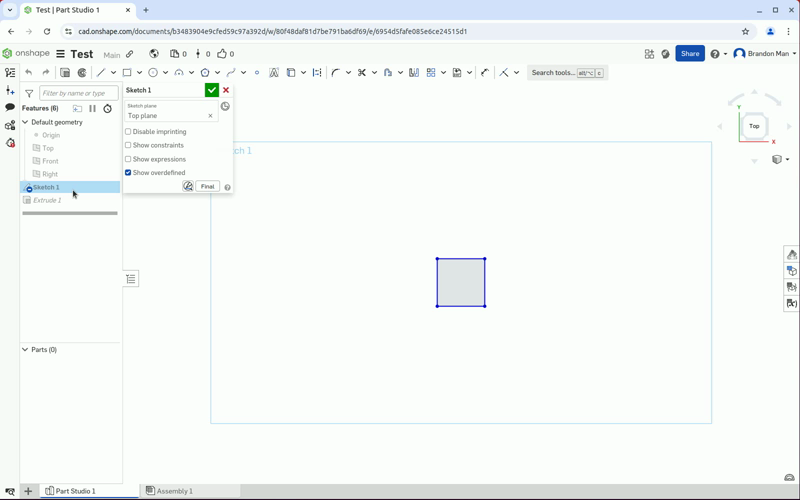
mouse_move(229, 92)
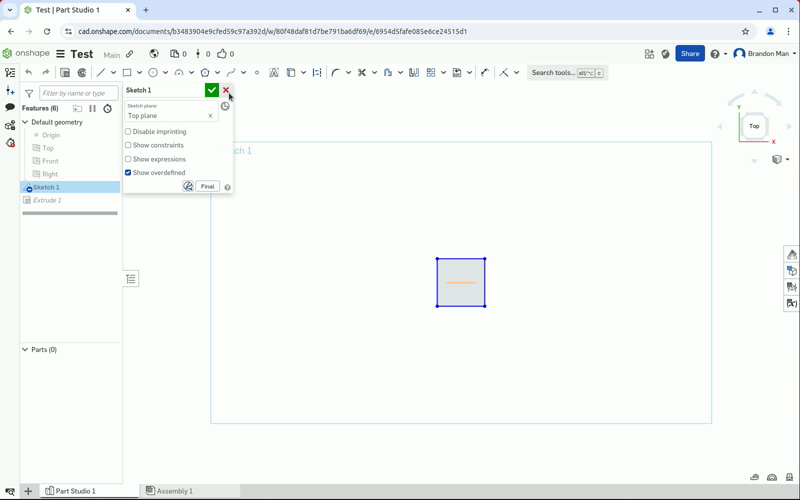
click(229, 92)
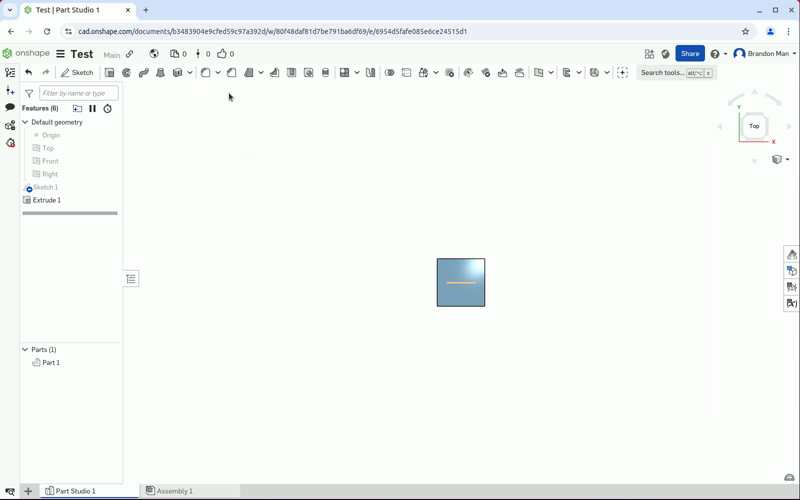
mouse_move(541, 75)
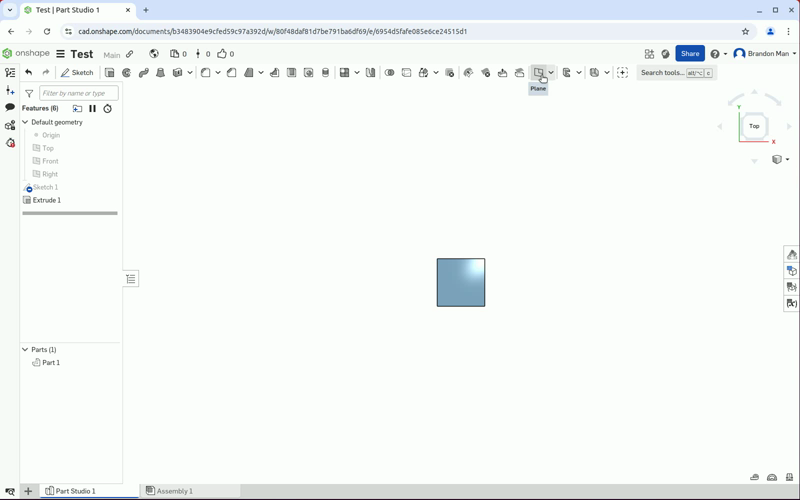
click(541, 75)
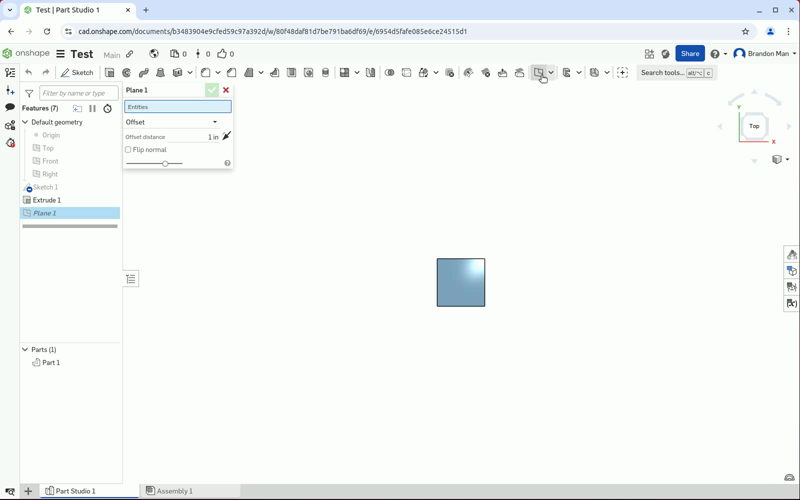
mouse_move(73, 150)
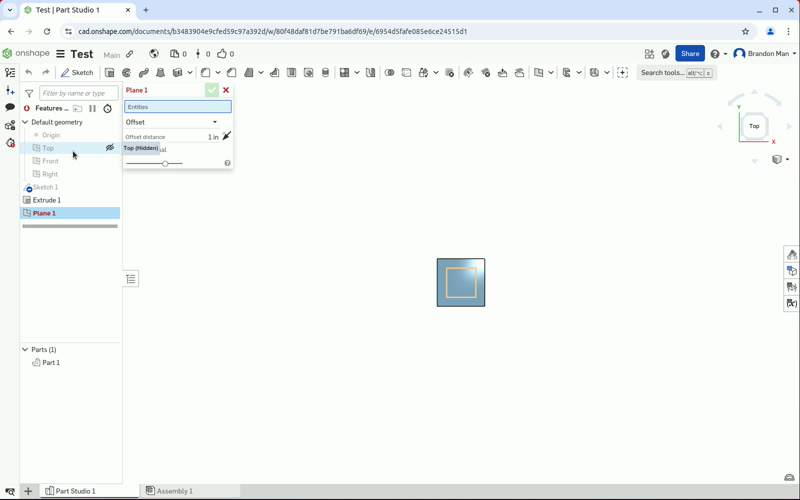
click(73, 150)
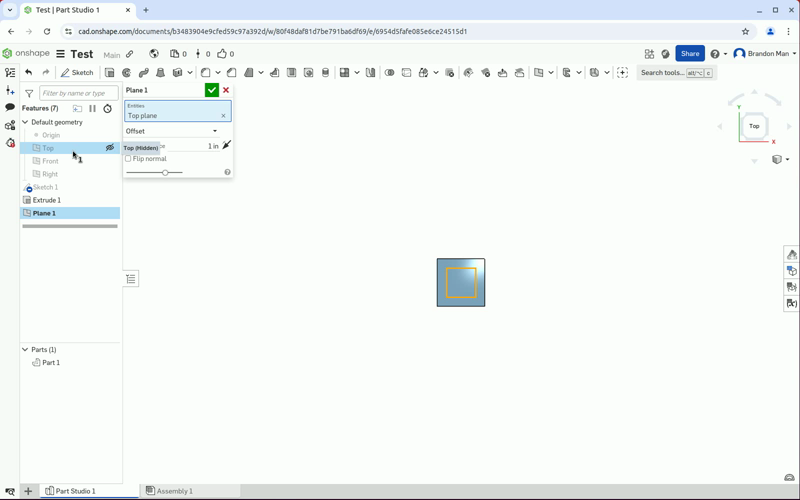
key(tab, 2)
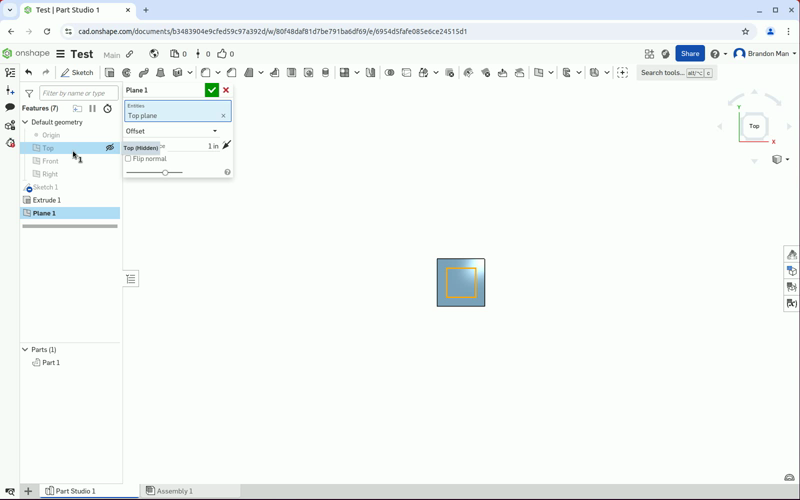
text(23.108)
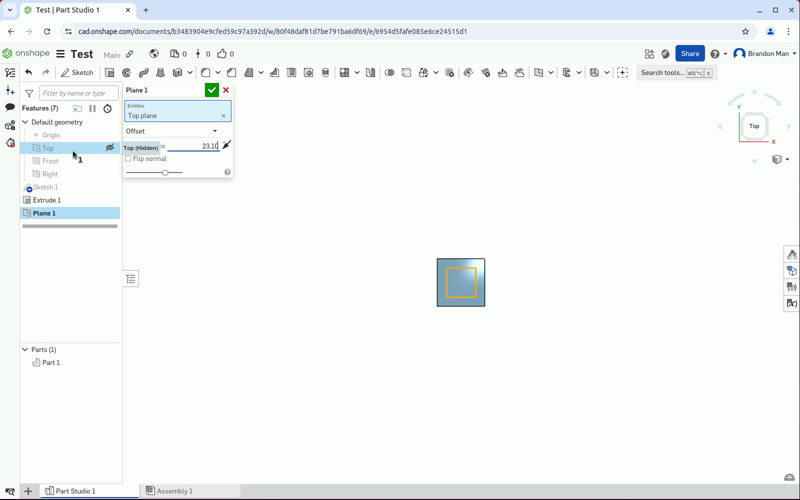
key(enter, 2)
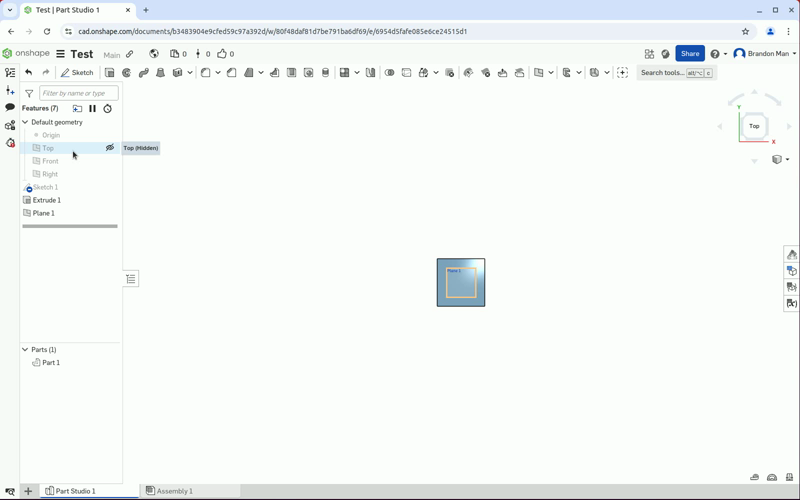
key(shift+s)
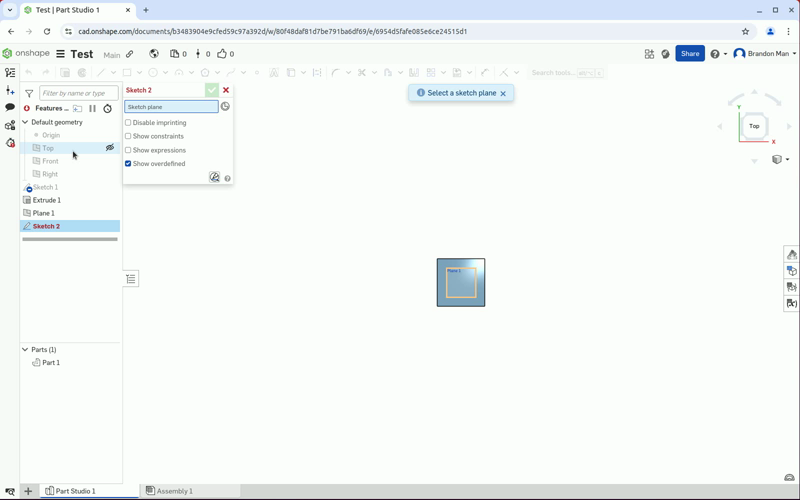
mouse_move(73, 215)
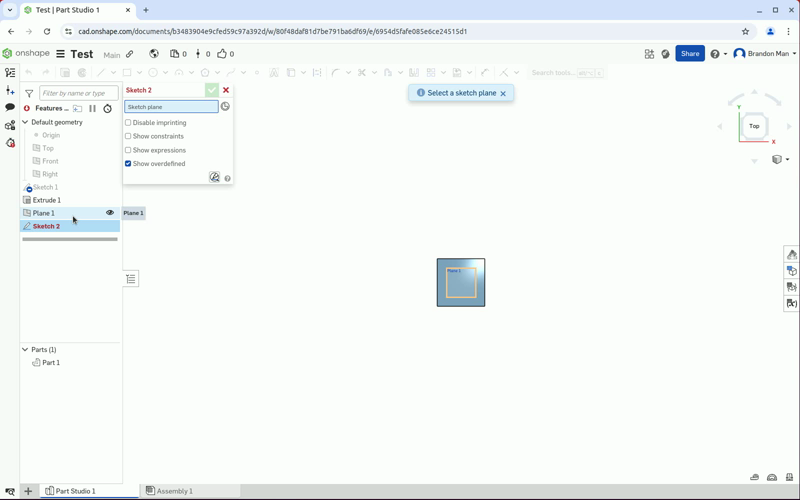
click(73, 215)
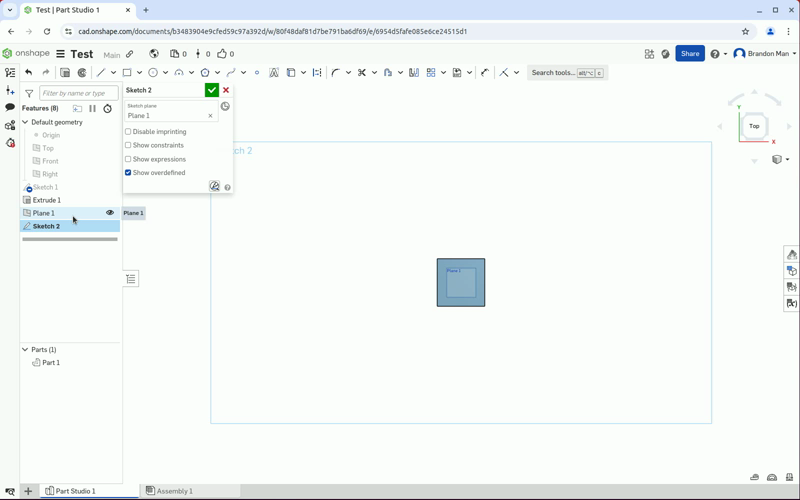
mouse_move(73, 352)
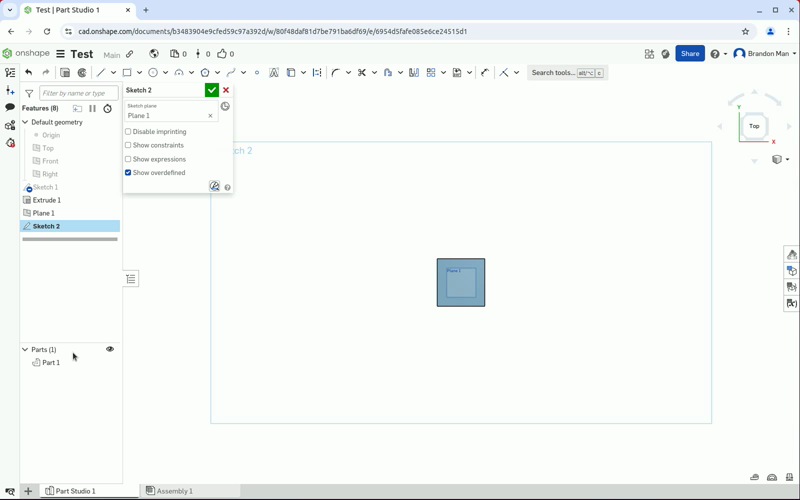
key(y)
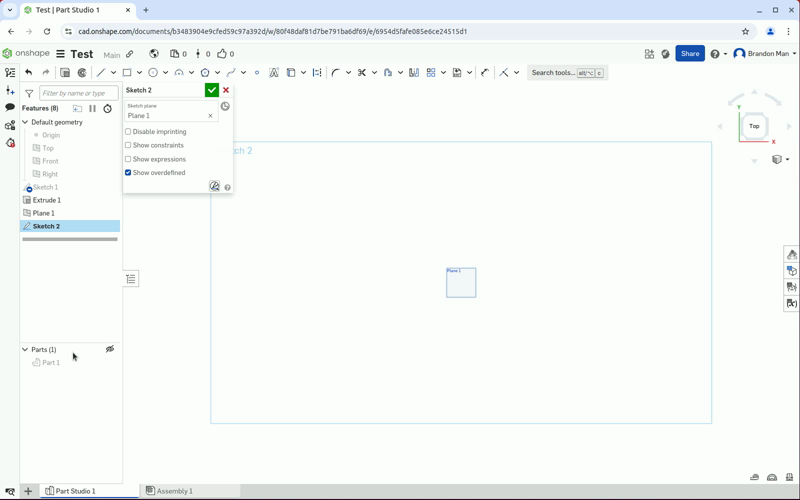
key(l)
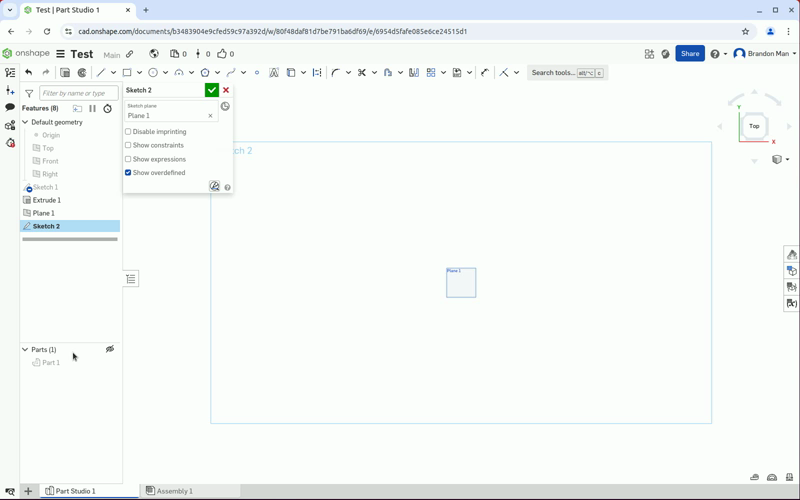
key_down(shift)
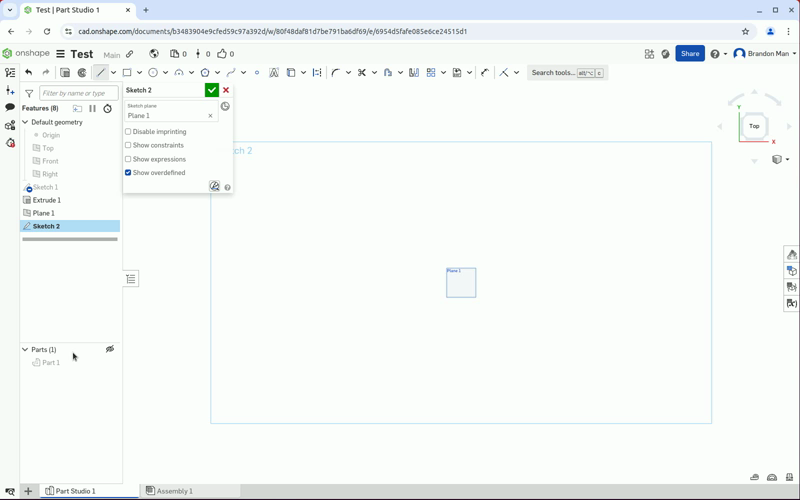
mouse_move(437, 301)
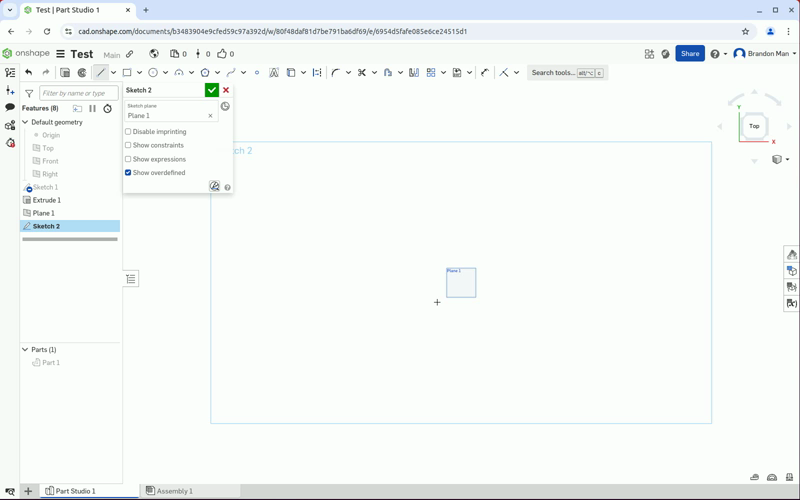
click(437, 301)
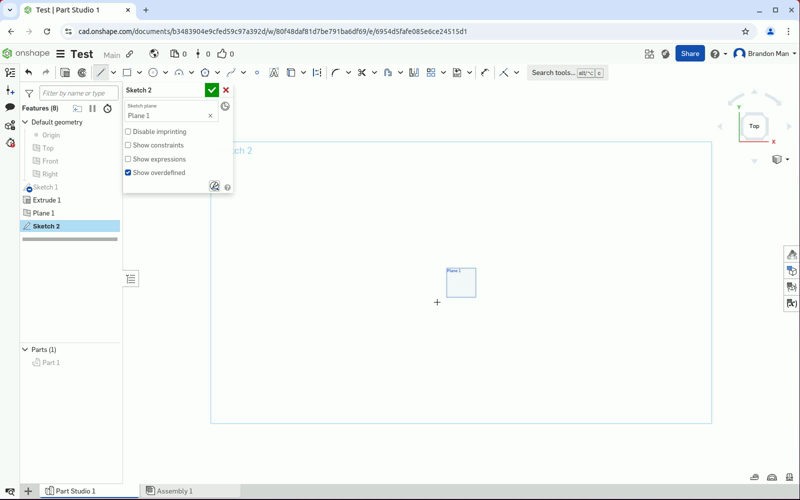
key_up(shift)
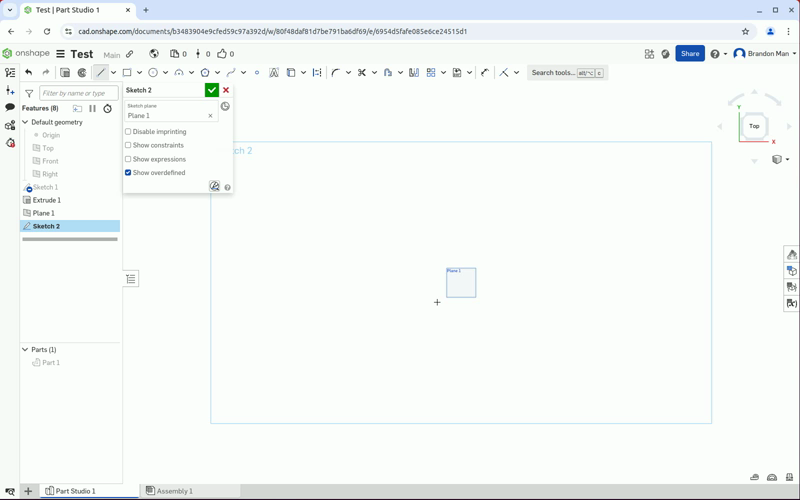
key_down(shift)
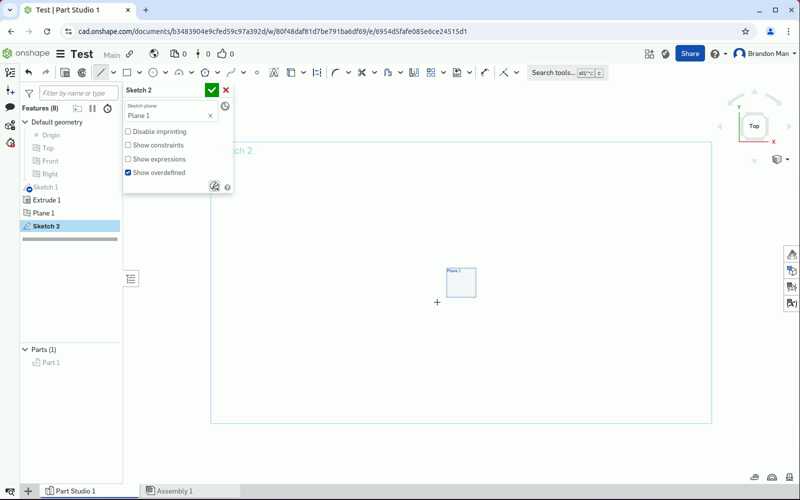
mouse_move(467, 301)
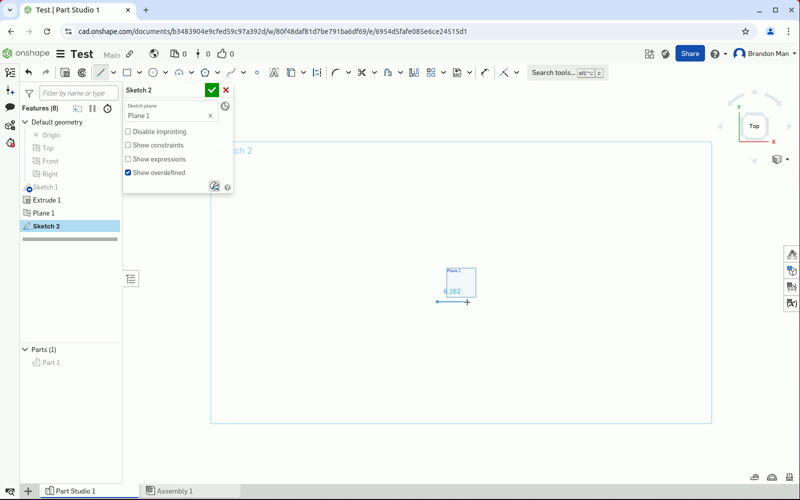
mouse_move(480, 301)
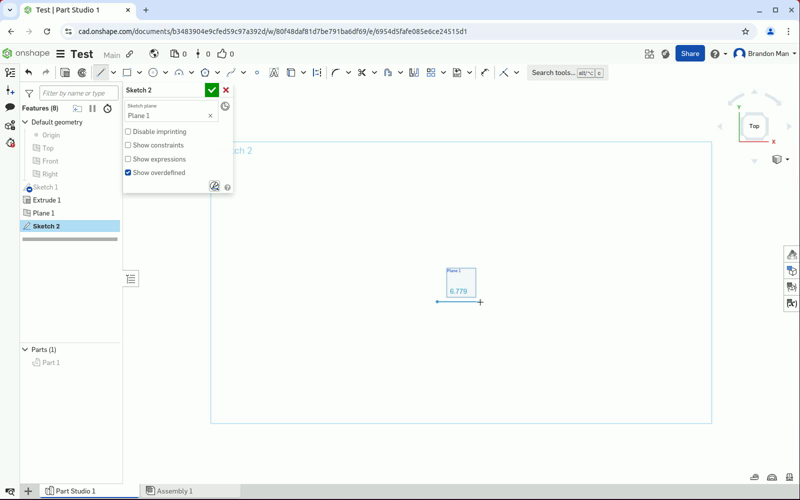
click(480, 301)
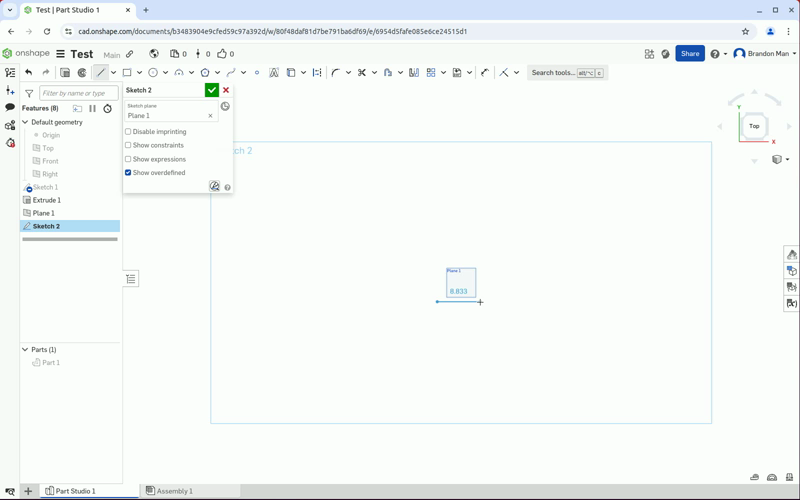
key_up(shift)
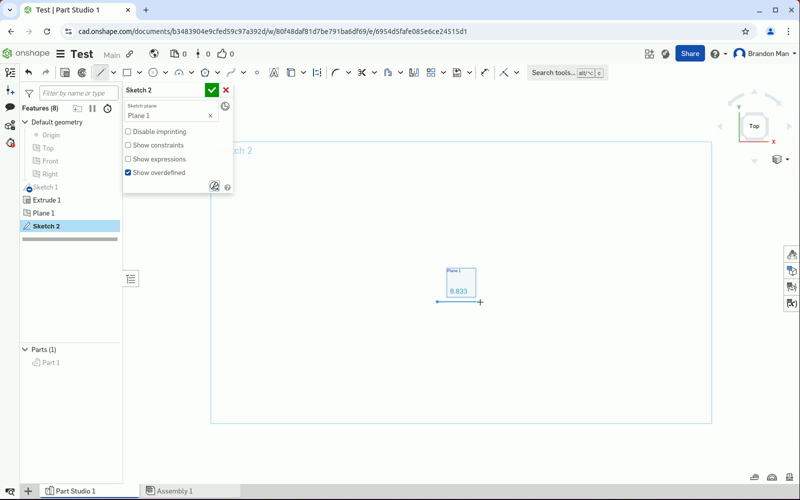
key_down(shift)
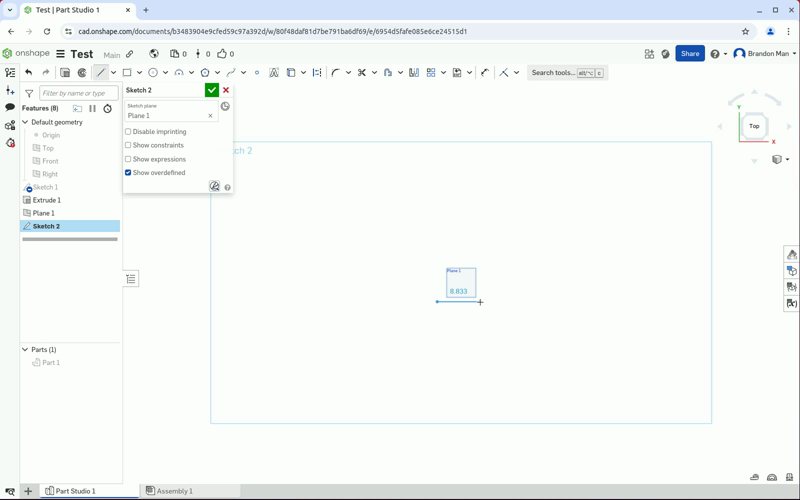
mouse_move(510, 301)
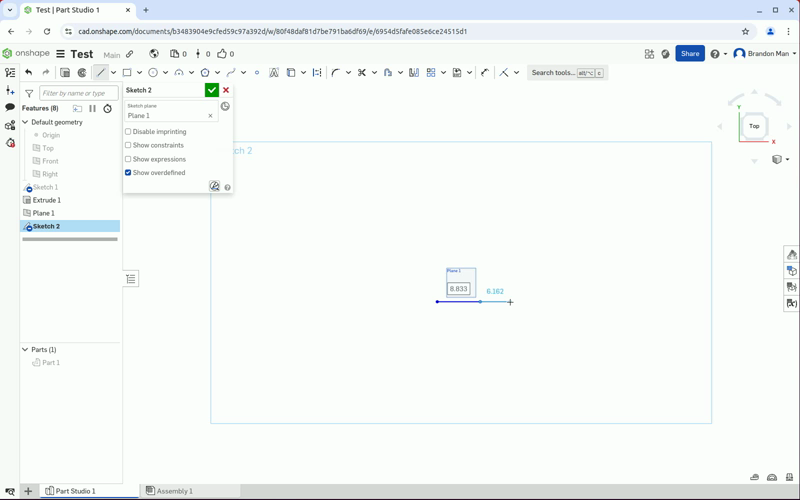
mouse_move(480, 258)
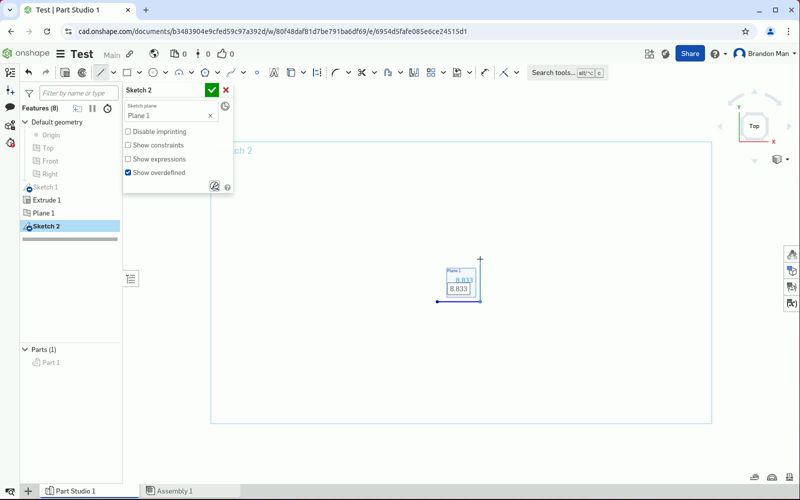
click(480, 258)
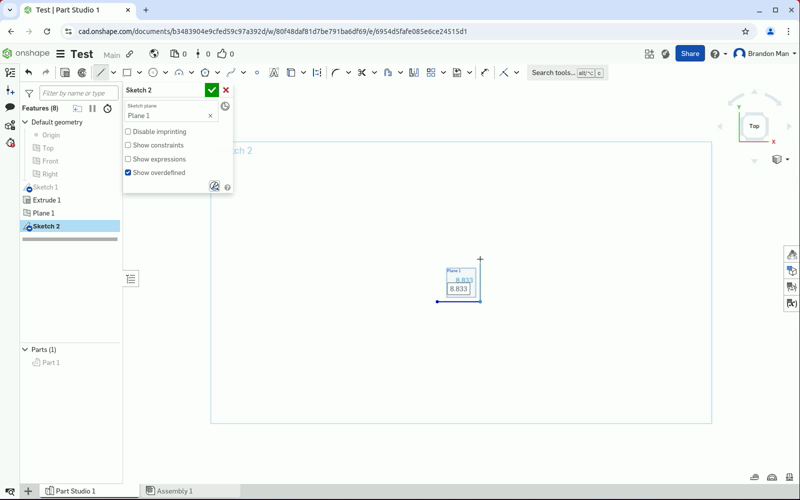
key_up(shift)
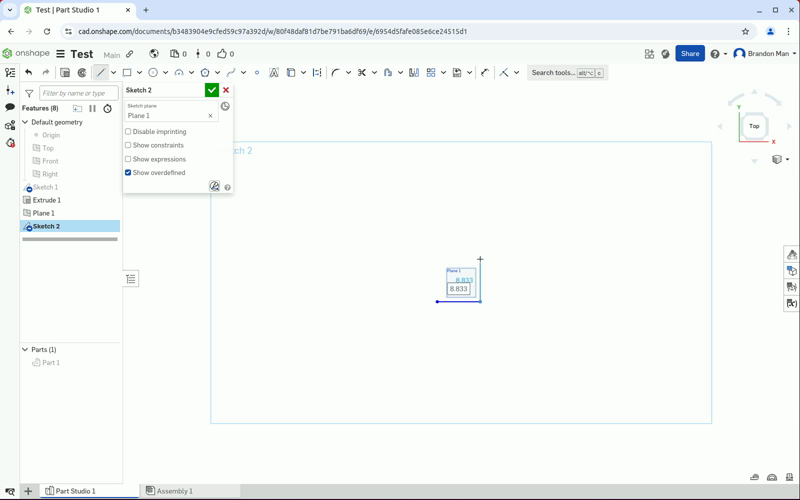
key_down(shift)
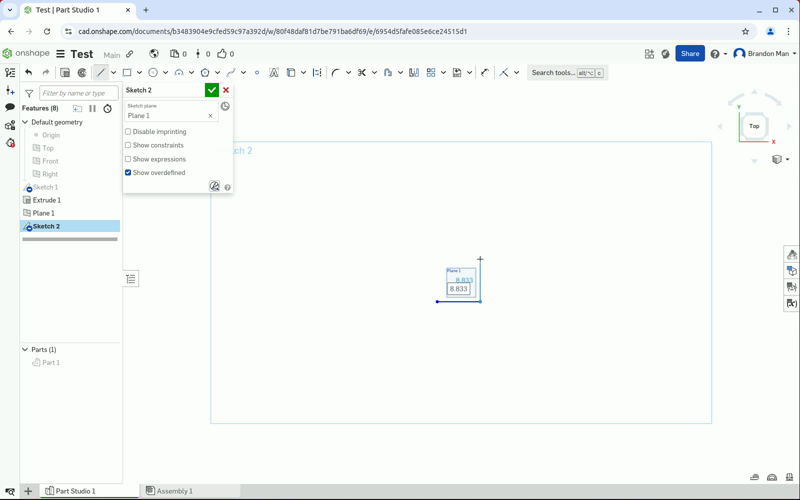
mouse_move(510, 258)
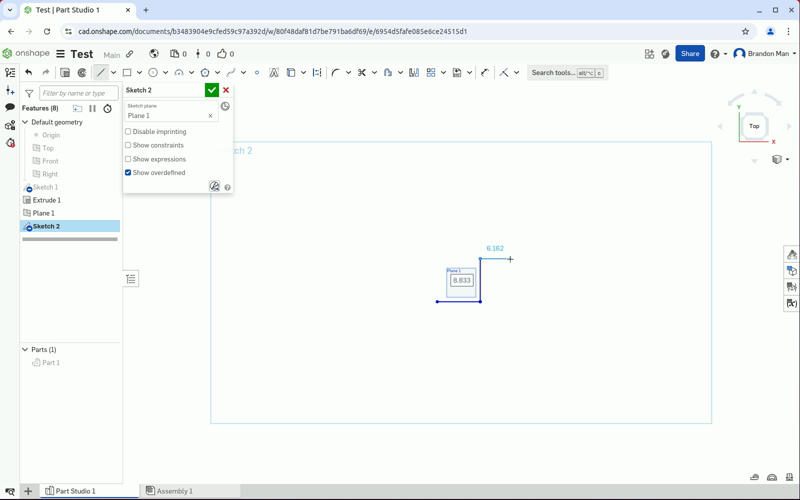
mouse_move(437, 258)
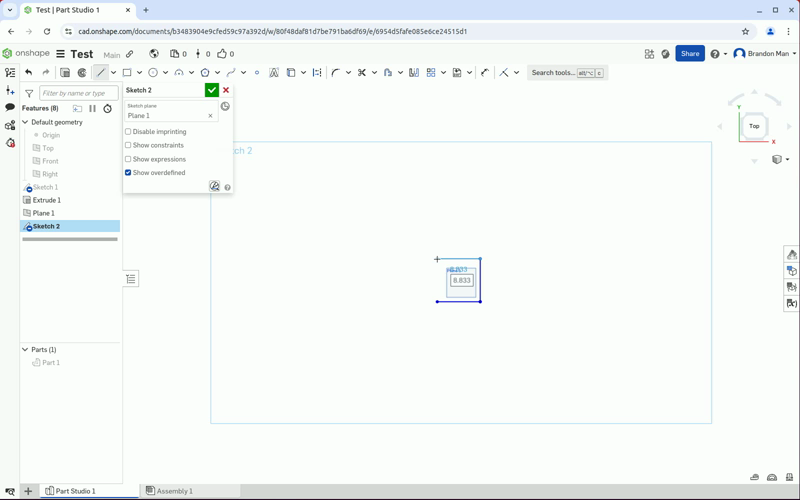
click(437, 258)
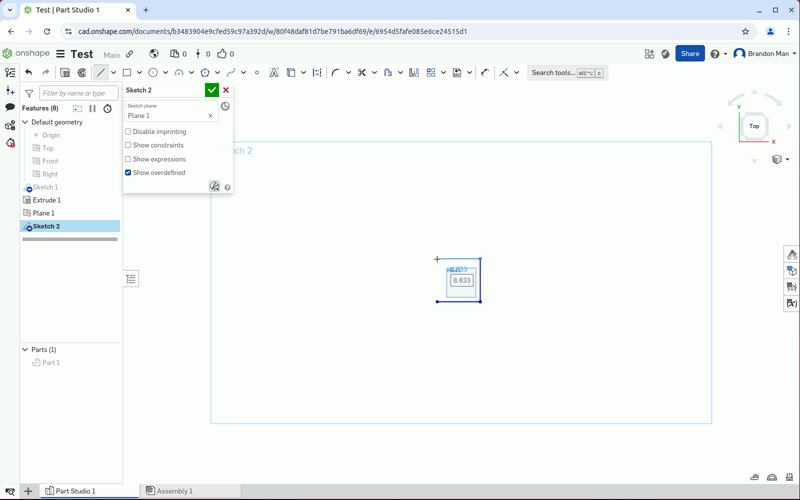
key_up(shift)
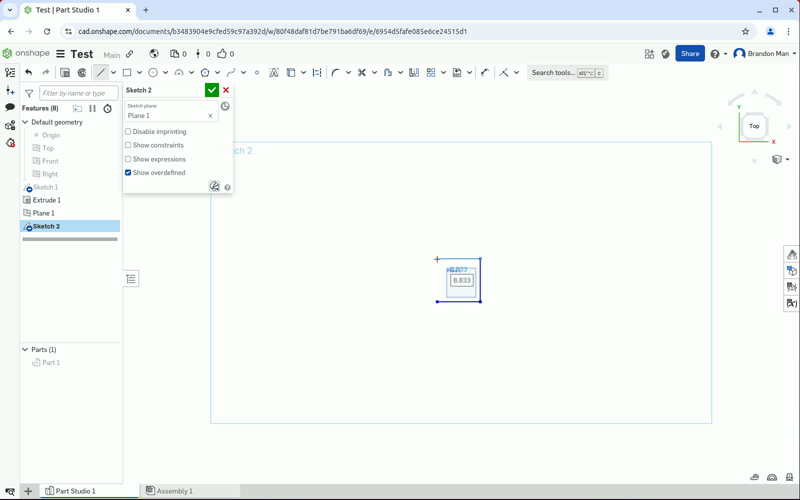
mouse_move(467, 258)
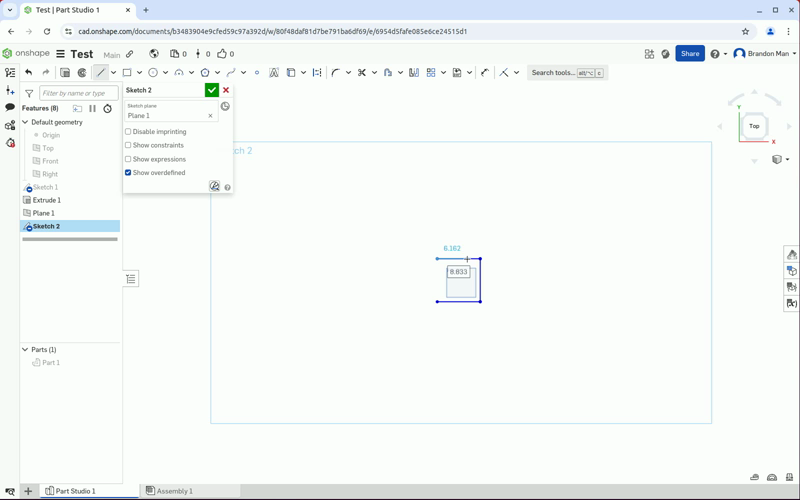
key_down(shift)
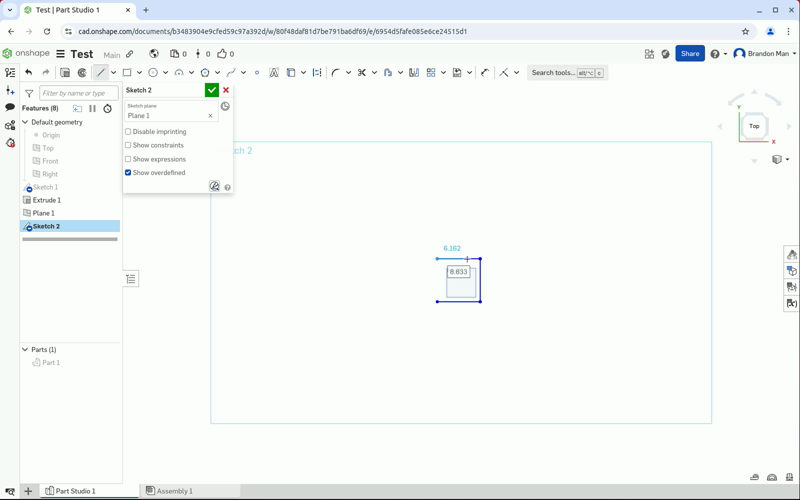
mouse_move(437, 301)
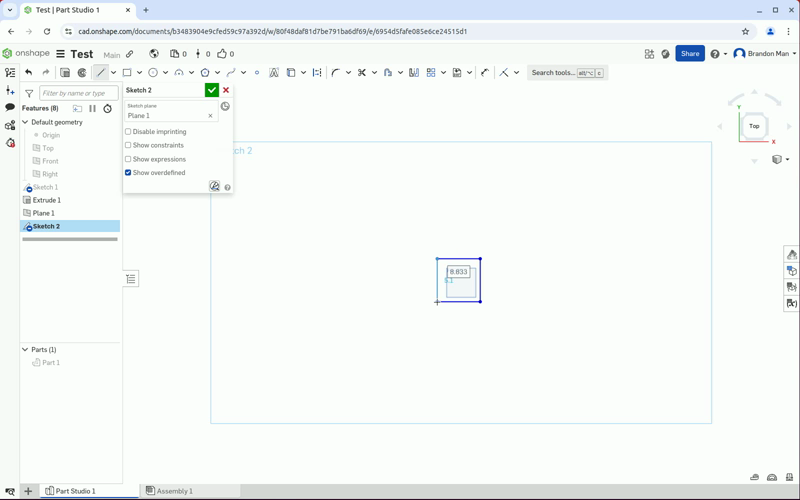
key_up(shift)
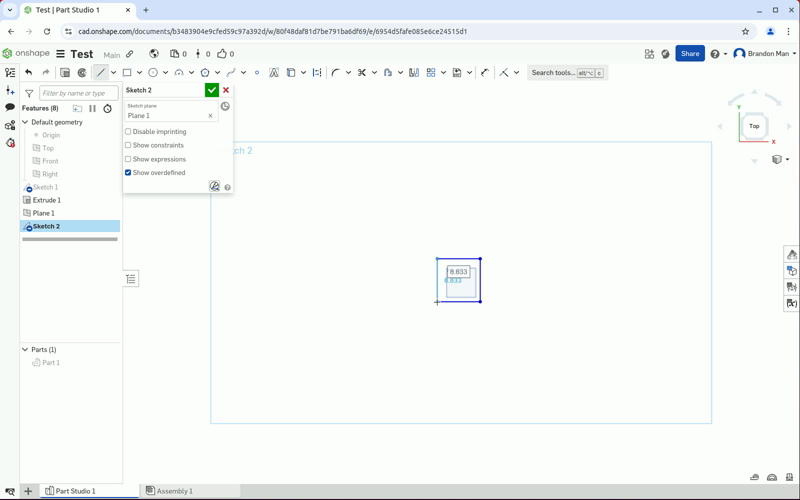
click(437, 301)
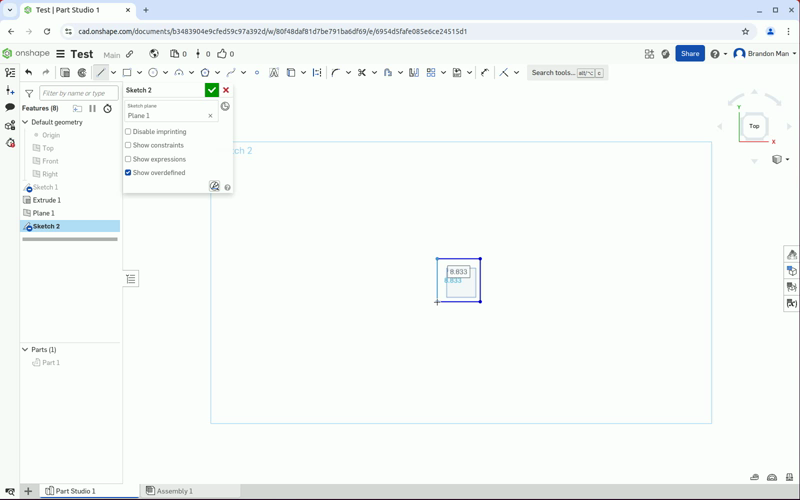
key(esc)
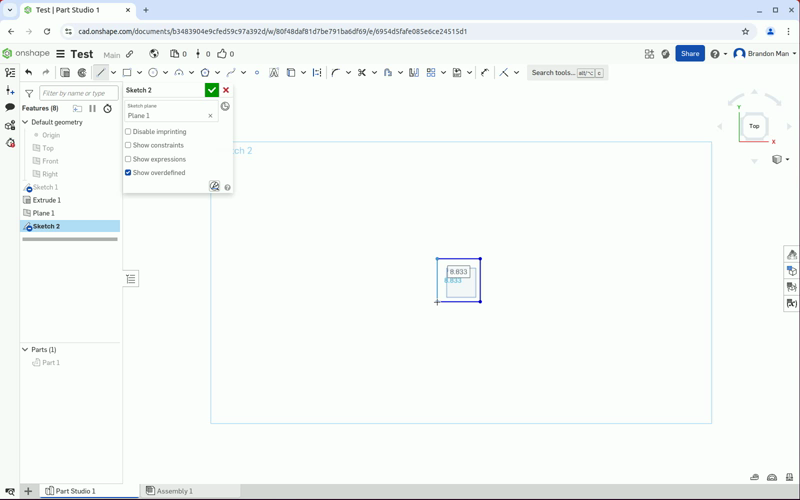
mouse_move(463, 274)
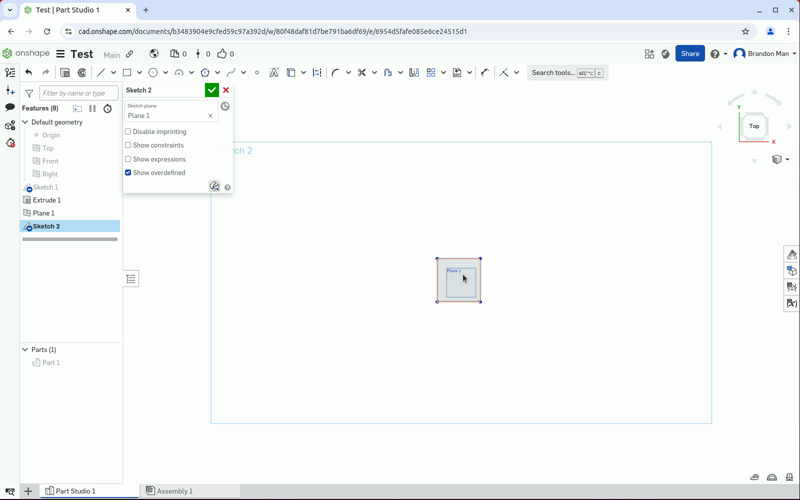
click(463, 274)
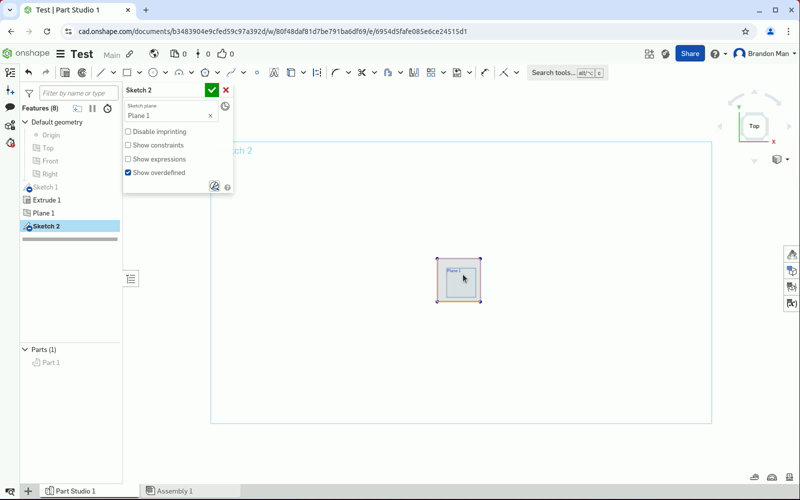
mouse_move(73, 352)
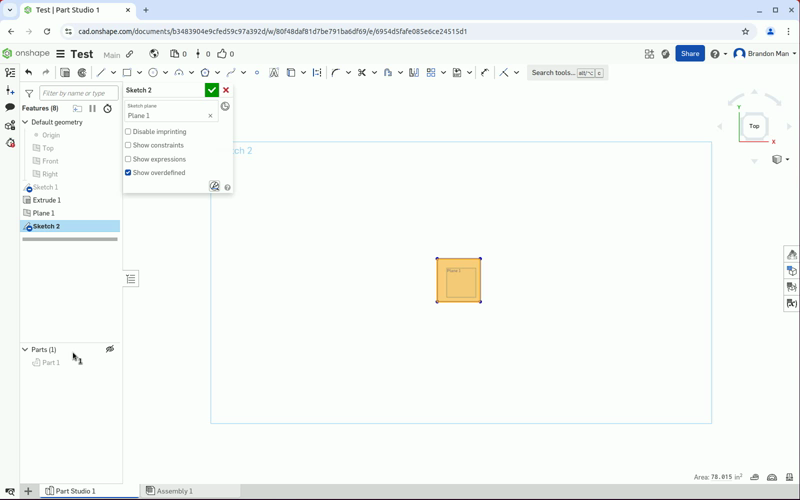
key(shift+y)
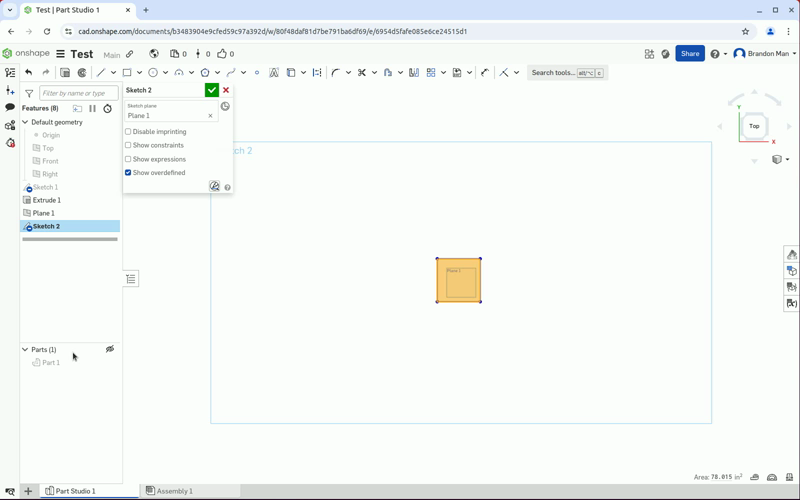
key(shift+e)
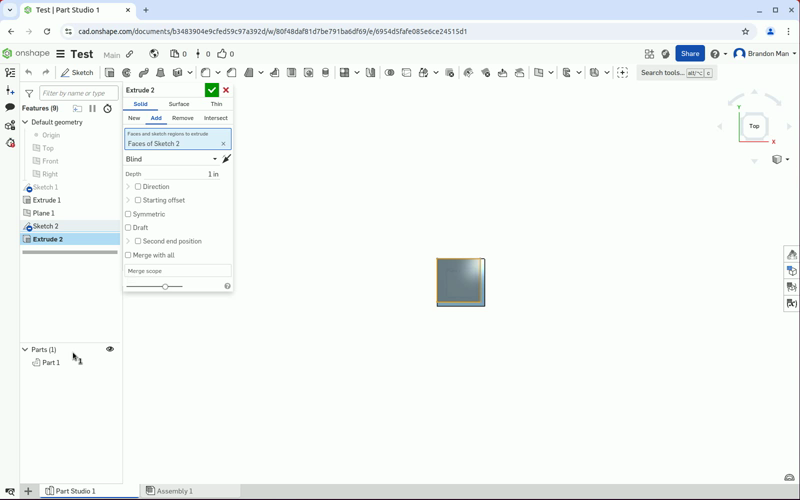
mouse_move(143, 106)
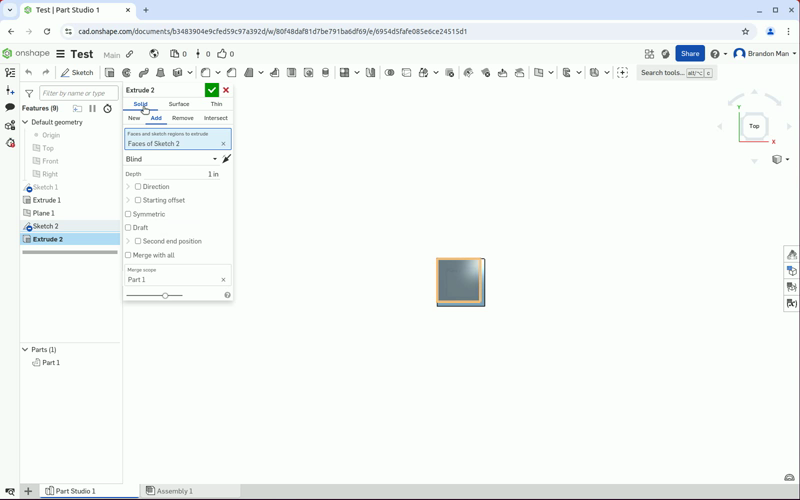
click(143, 106)
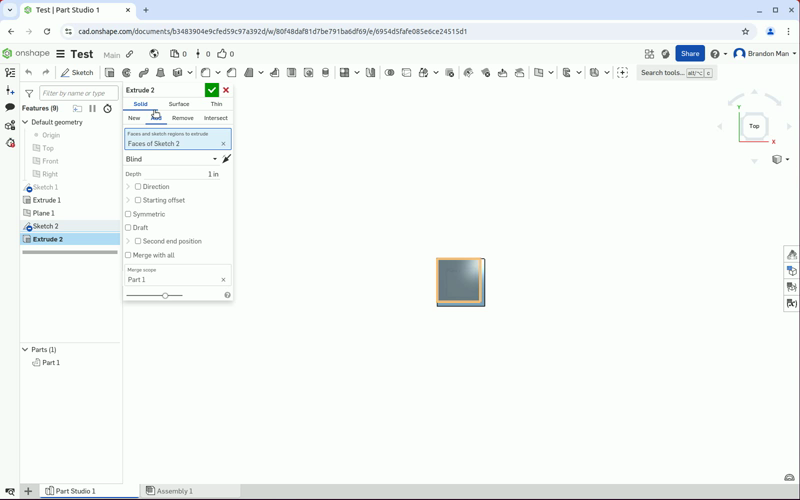
mouse_move(186, 120)
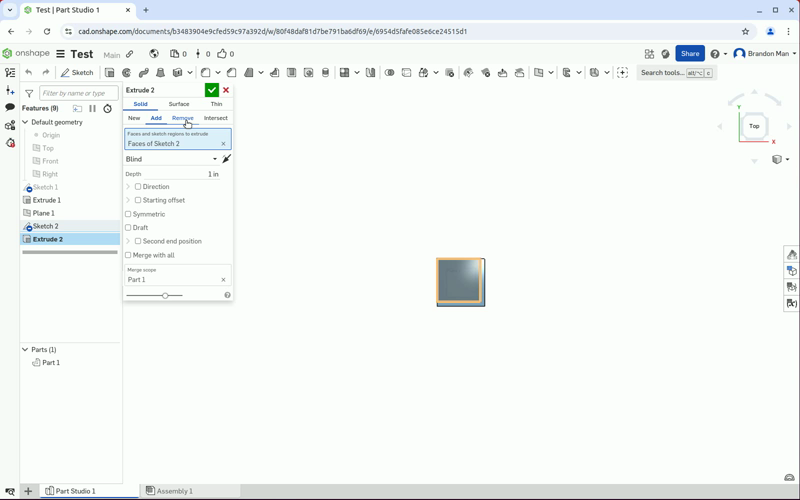
click(186, 120)
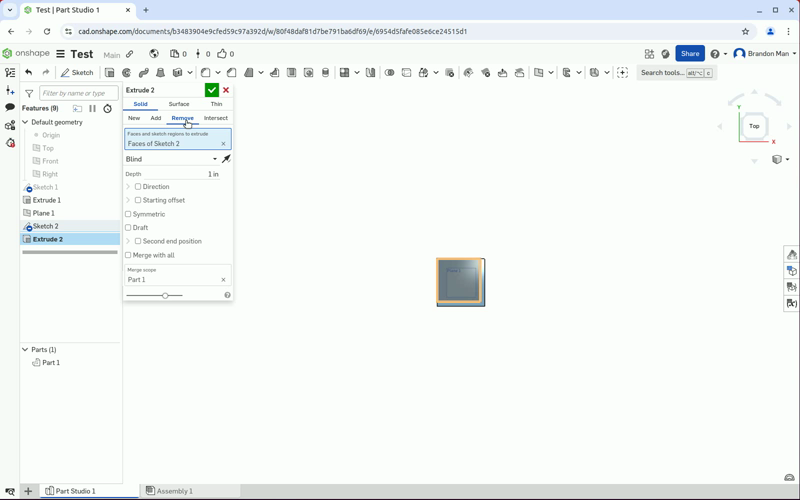
key(tab, 4)
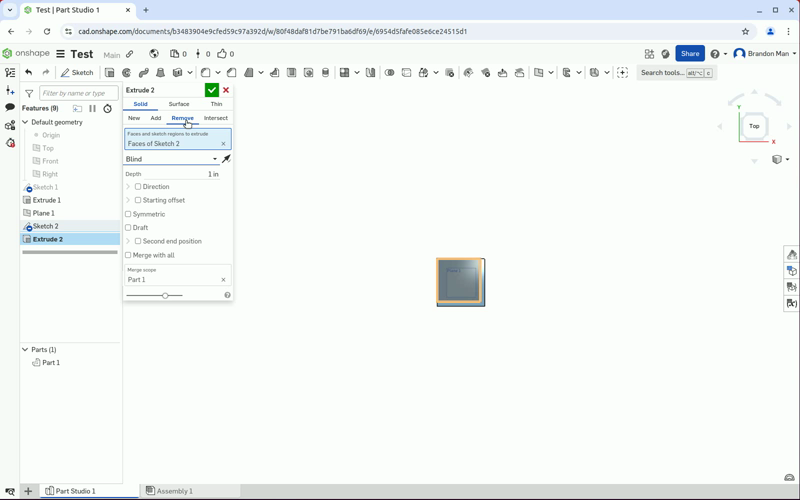
text(30.811)
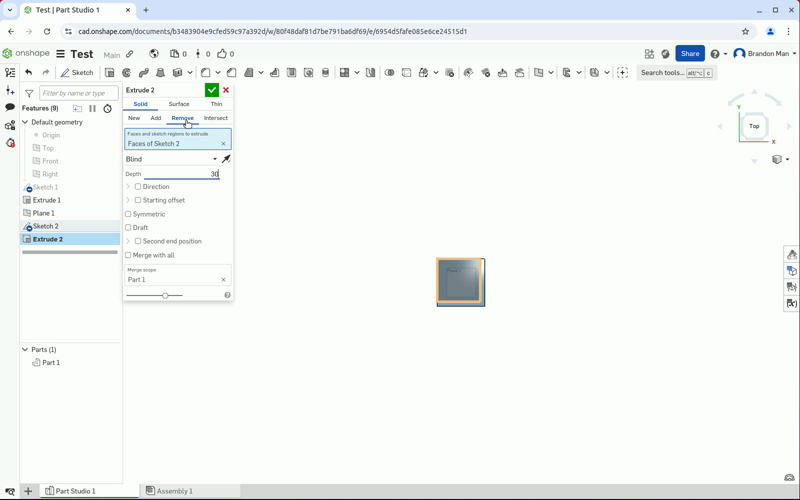
key(tab, 6)
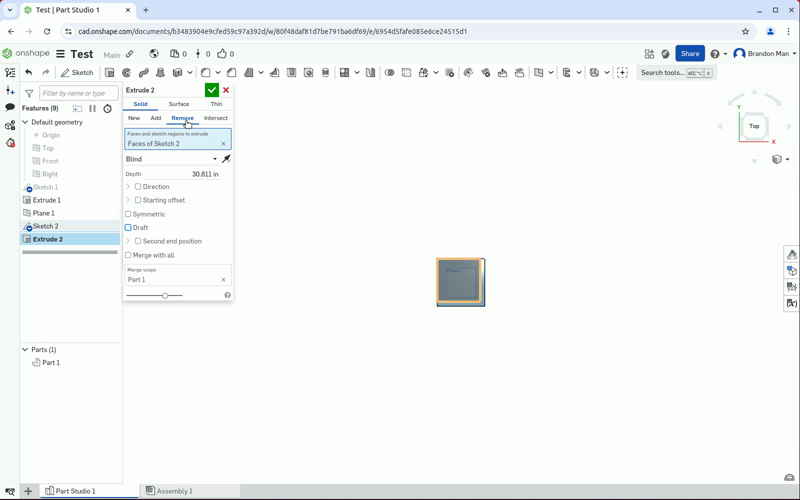
key(space)
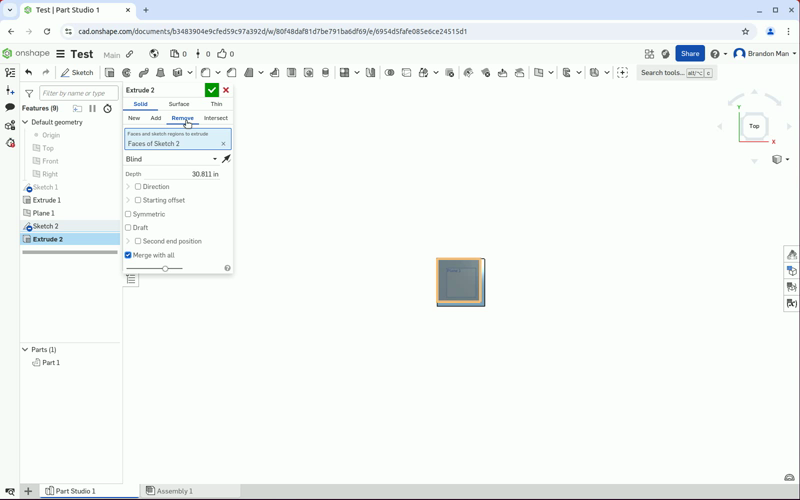
key(enter)
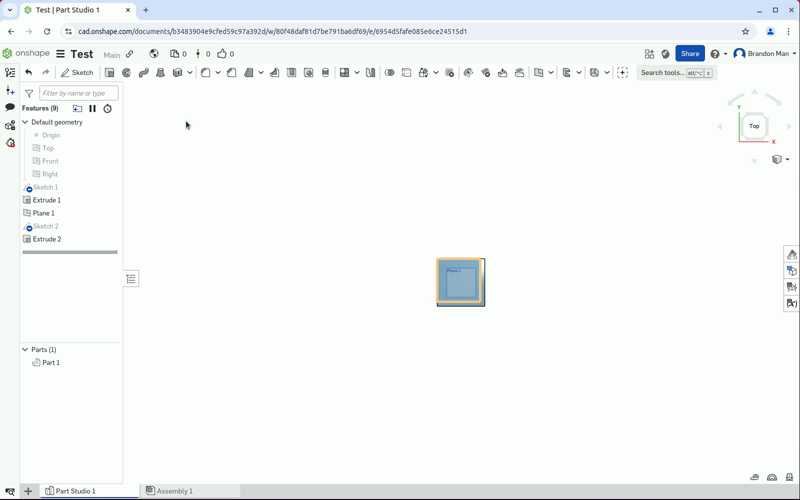
key(shift+h)
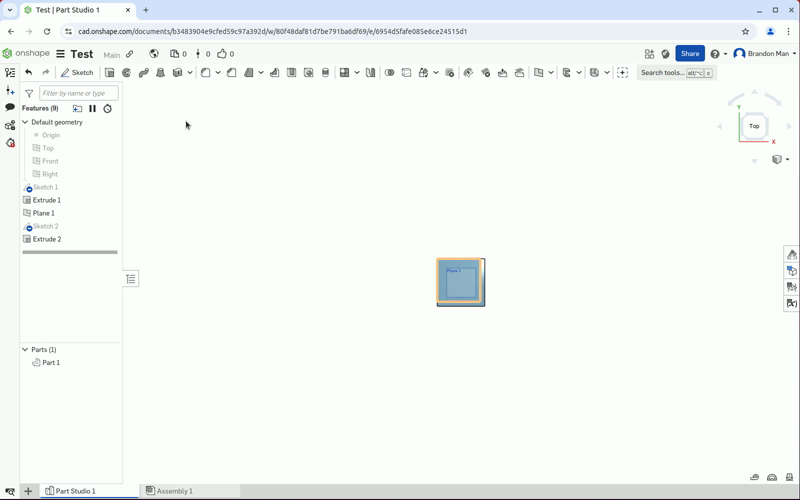
key(shift+h)
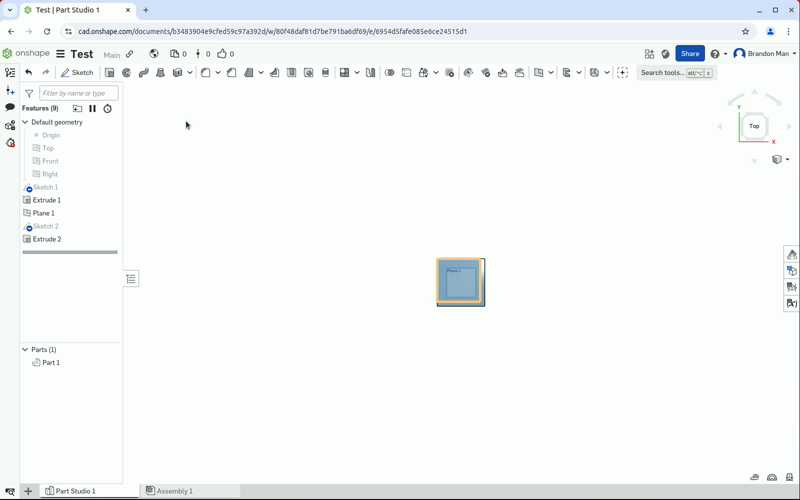
key(shift+7)
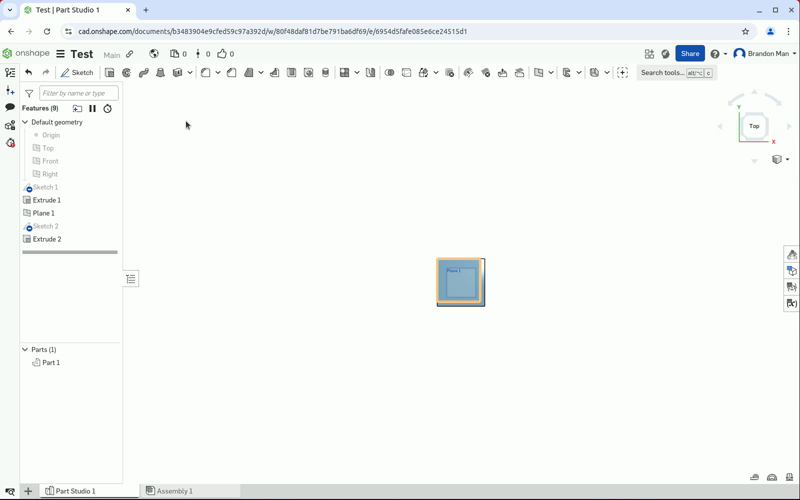
key(up, 3)
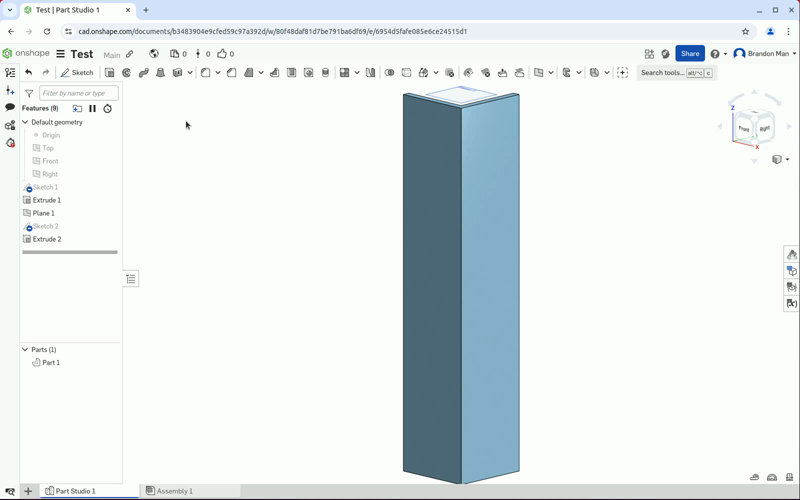
key(left, 3)
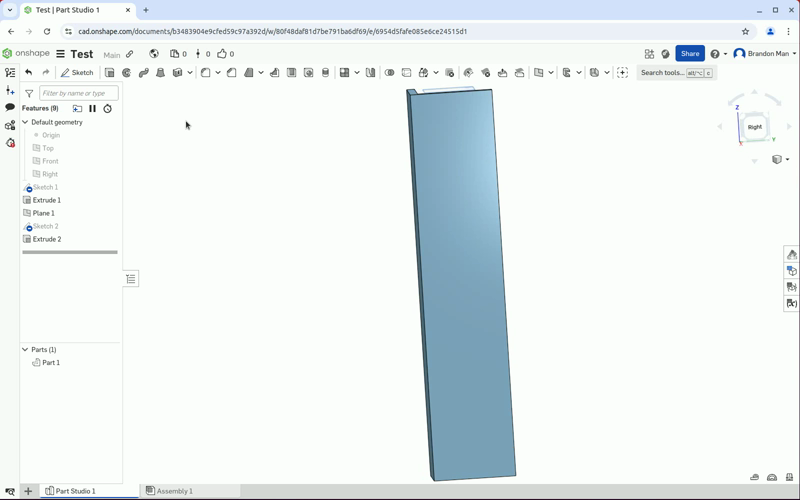
key(right, 3)
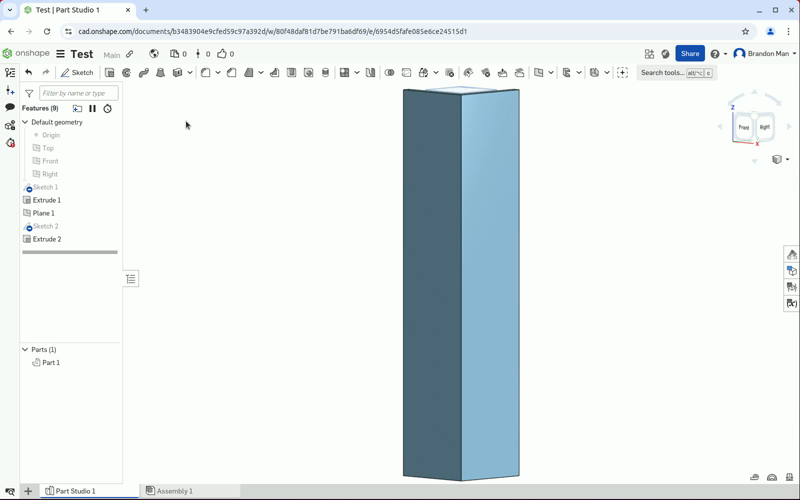
key(down, 3)
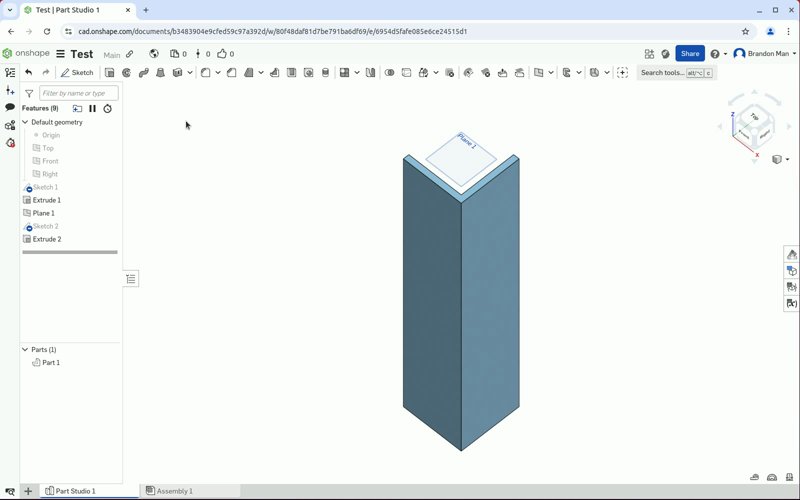
mouse_move(73, 189)
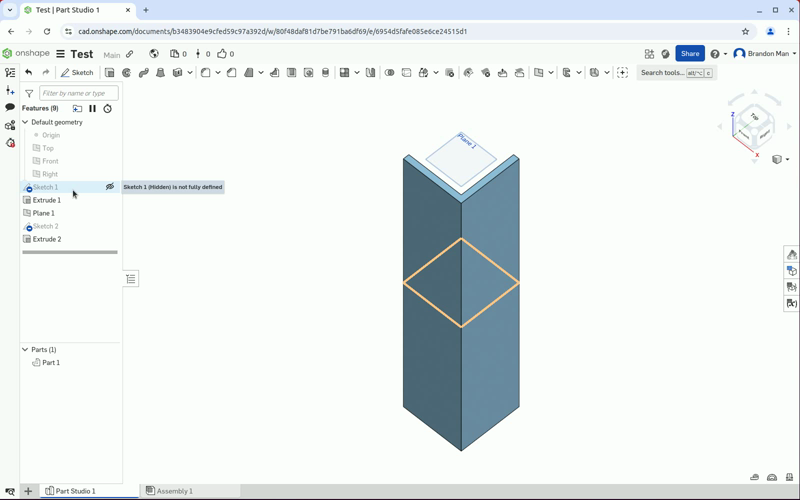
click(73, 189)